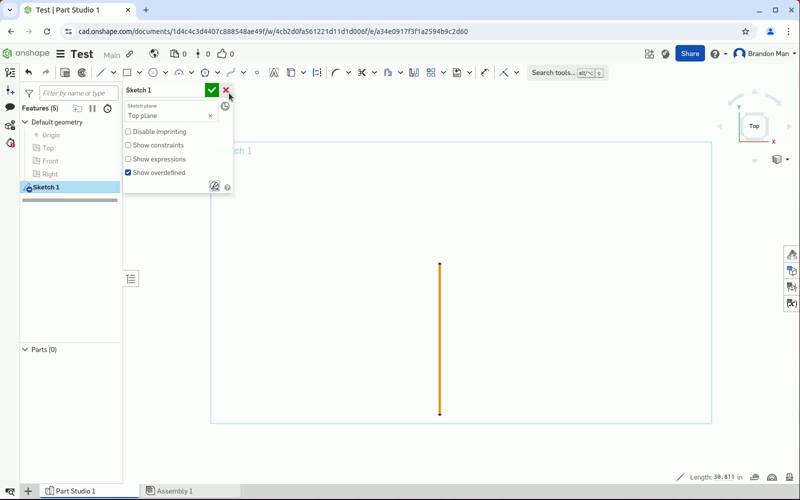
key(shift+h)
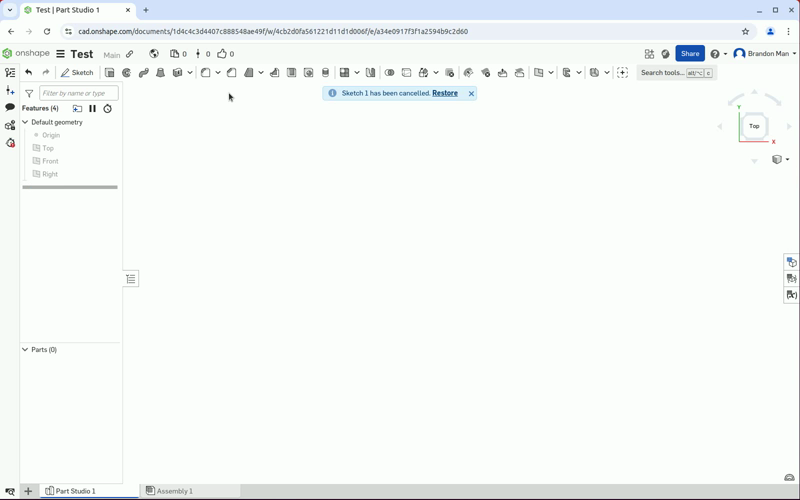
mouse_move(73, 352)
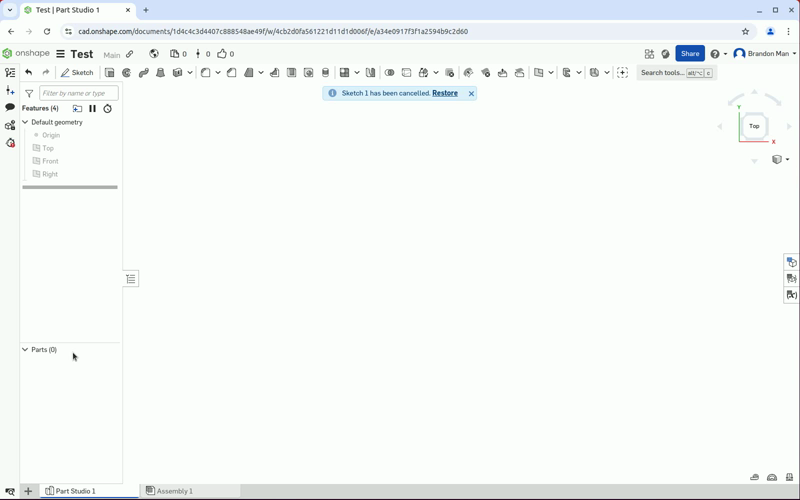
key(y)
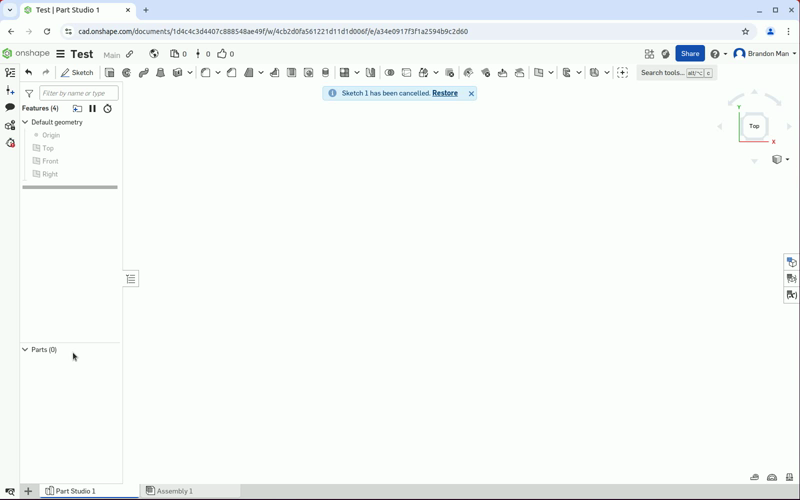
key(shift+p)
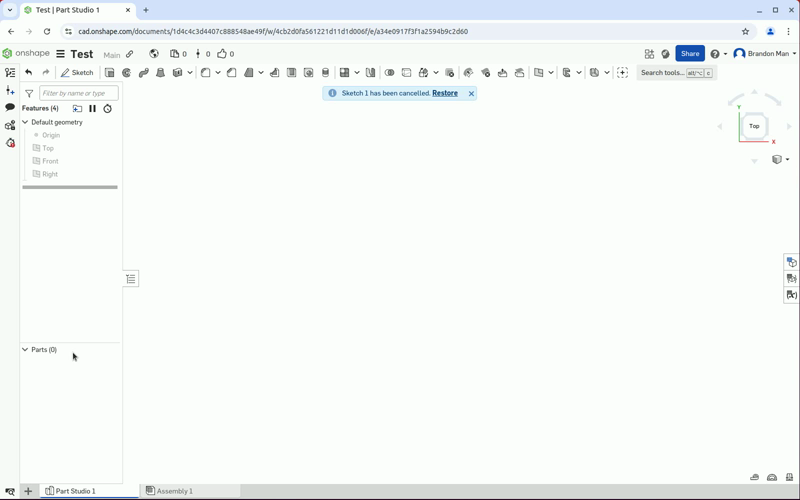
key(space)
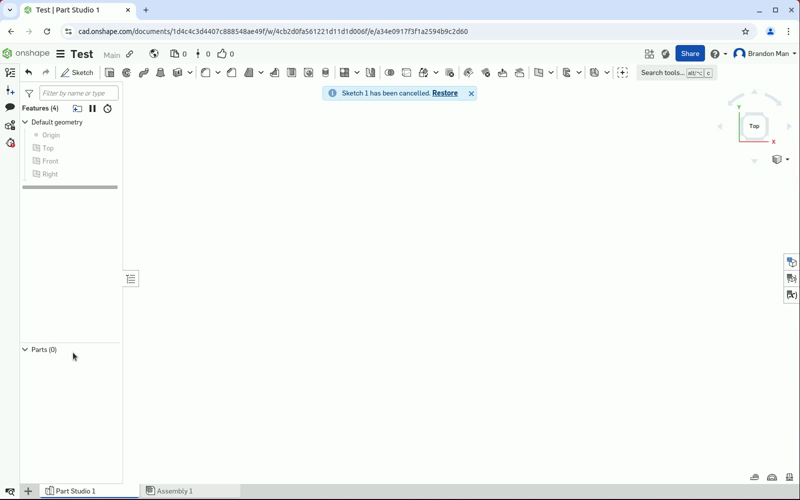
key_down(shift)
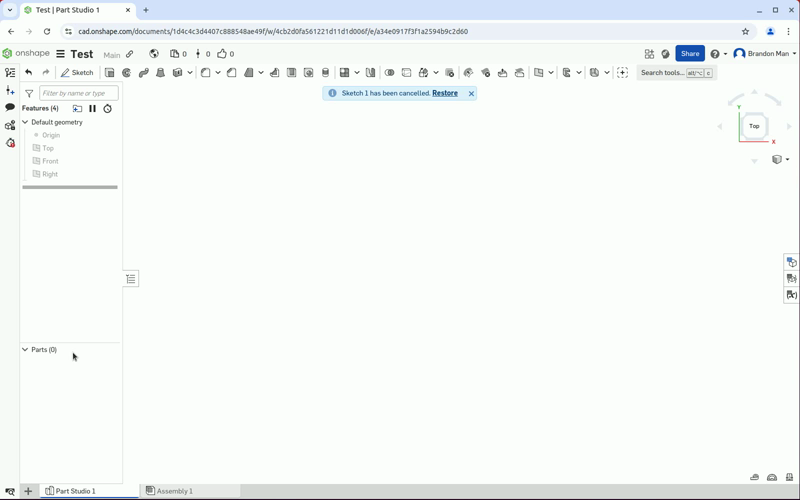
key(up)
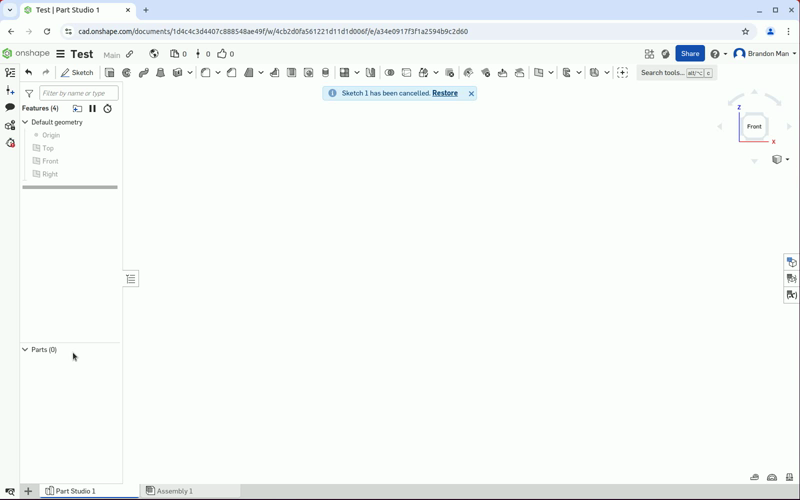
key_up(shift)
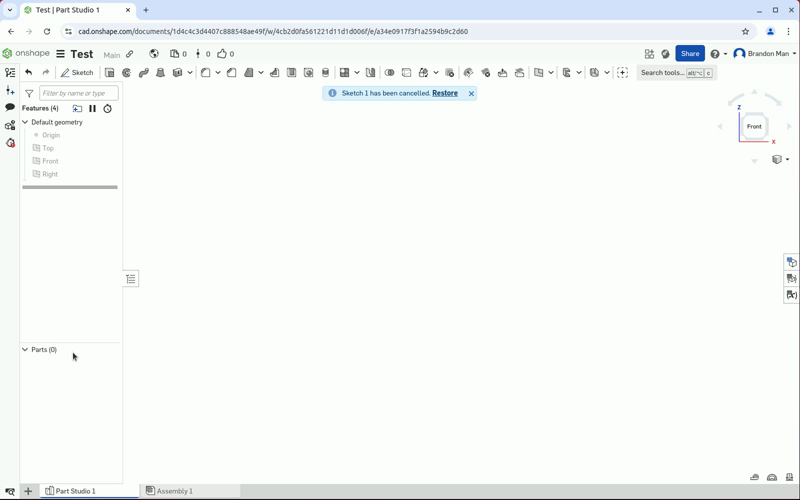
mouse_move(73, 352)
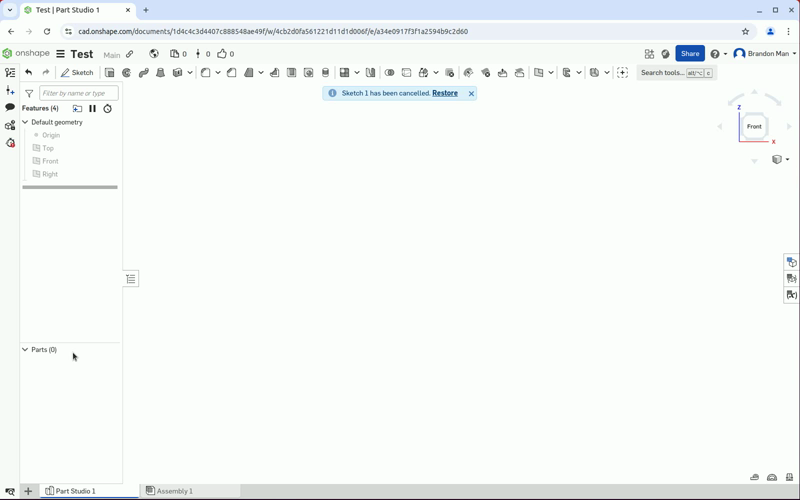
key(shift+y)
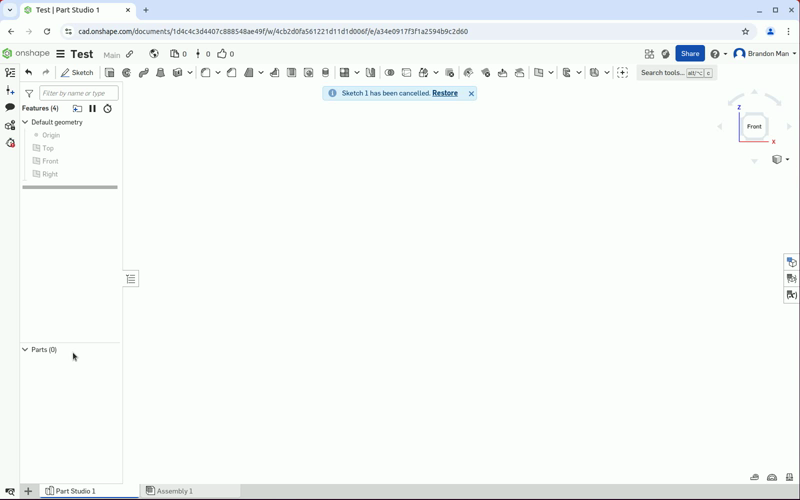
key(shift+s)
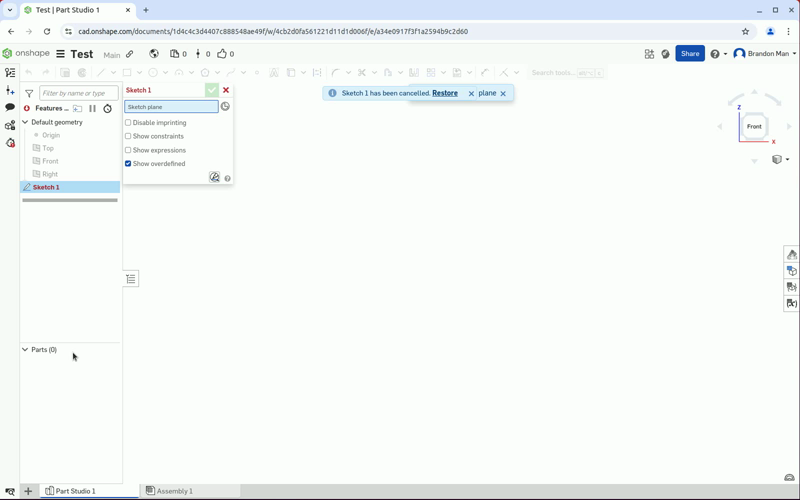
mouse_move(73, 163)
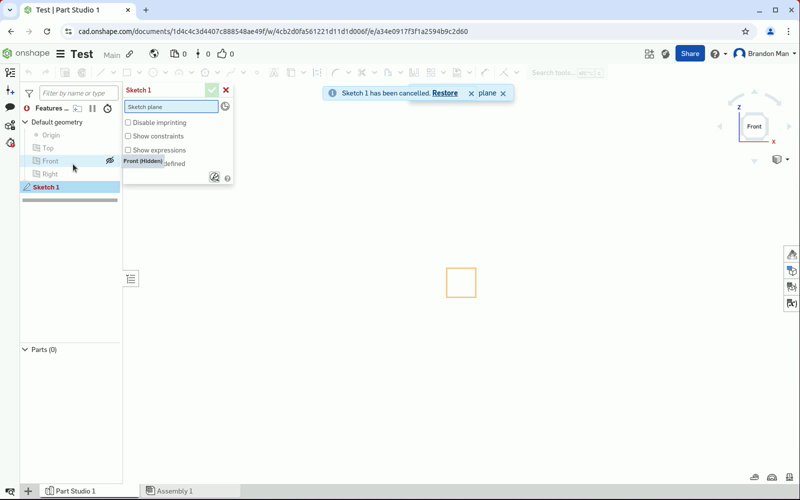
click(73, 163)
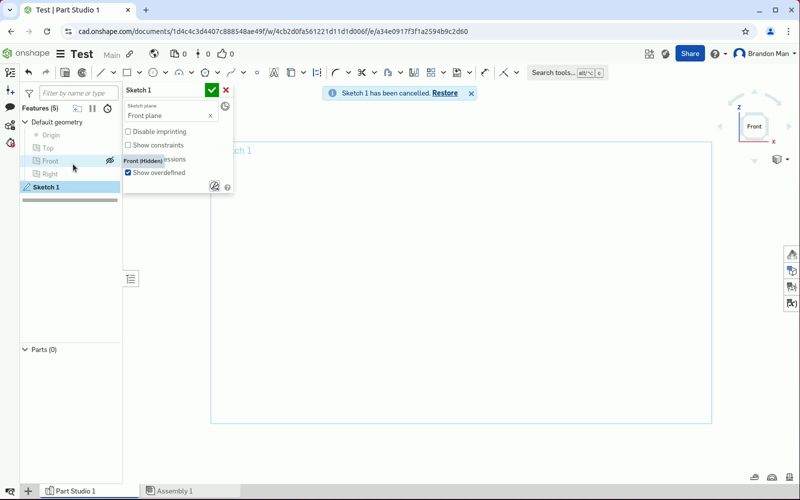
mouse_move(73, 352)
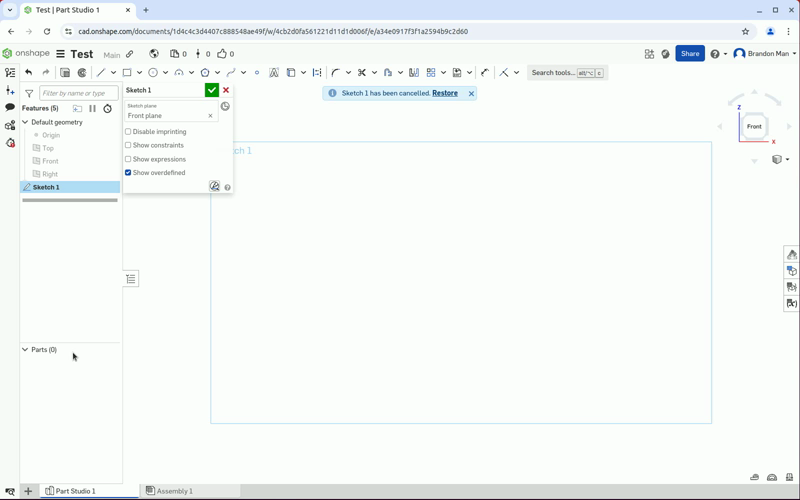
key(y)
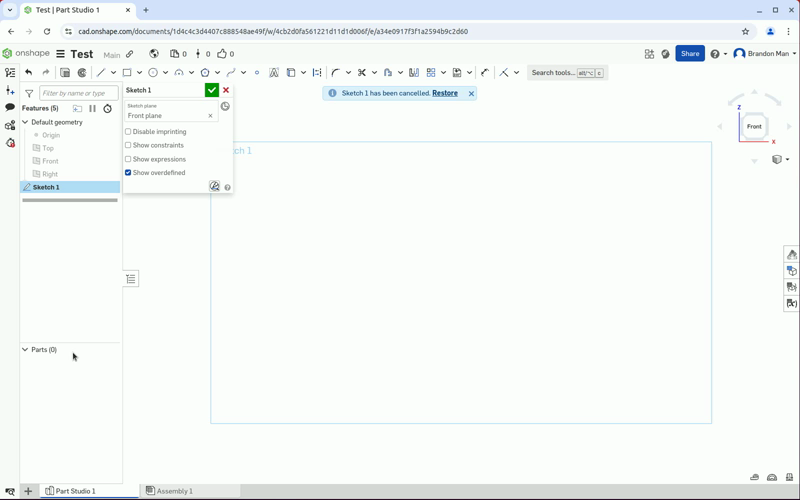
key(l)
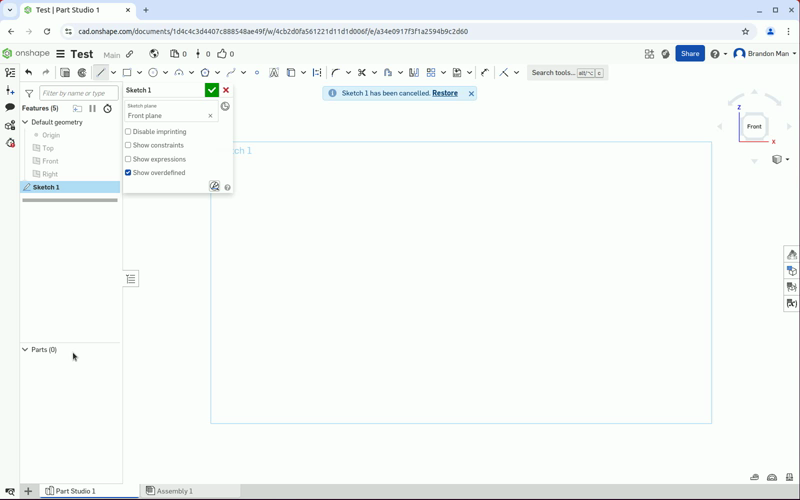
key_down(shift)
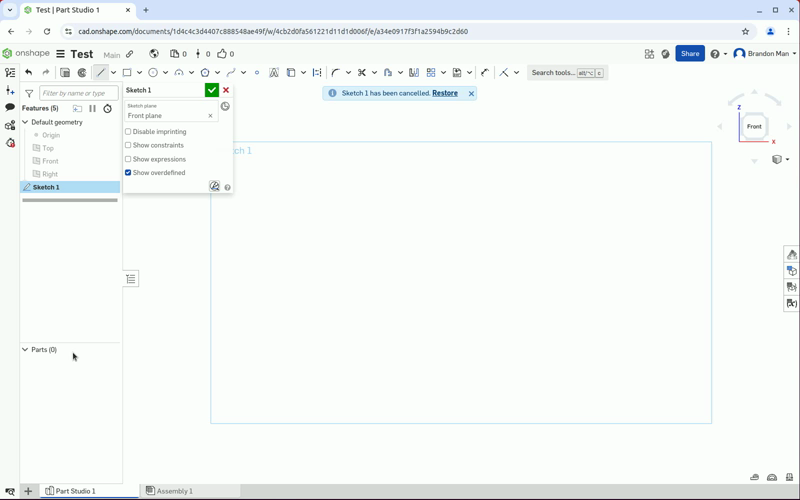
mouse_move(460, 282)
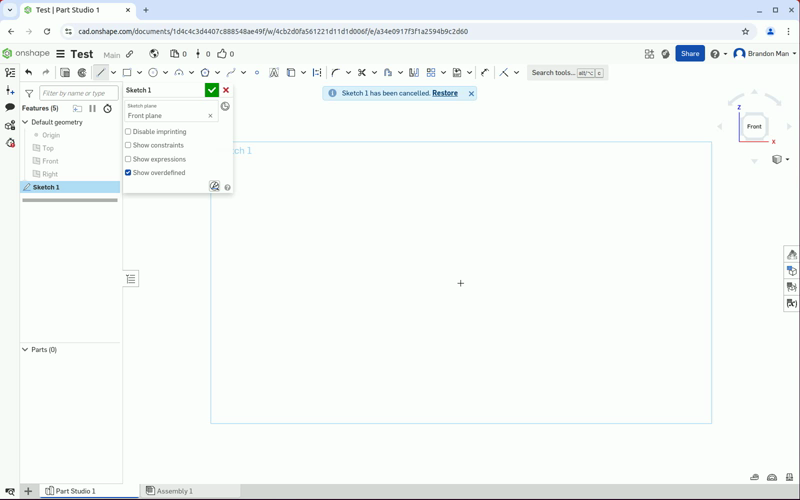
click(460, 282)
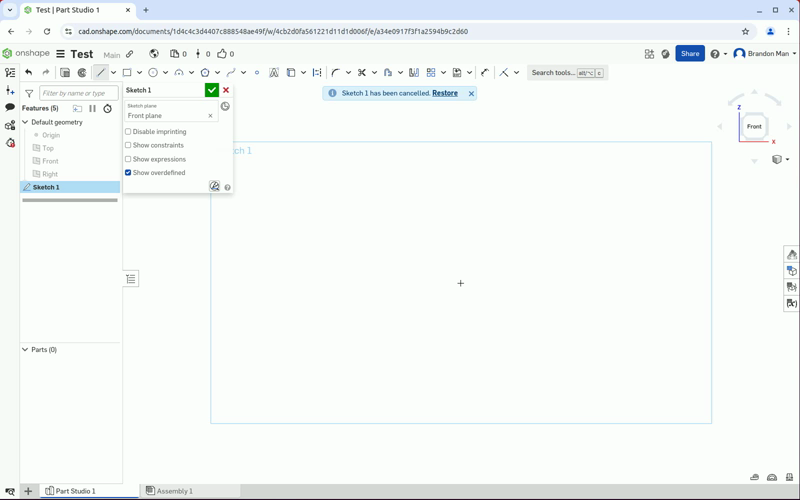
key_up(shift)
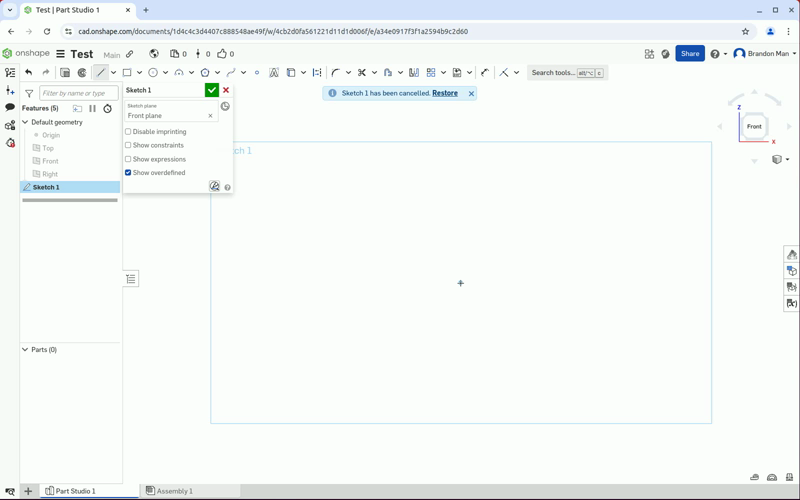
key_down(shift)
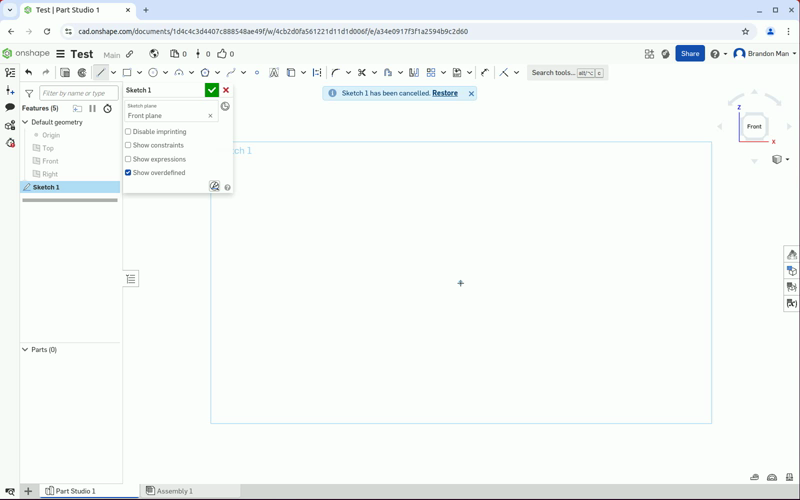
mouse_move(573, 282)
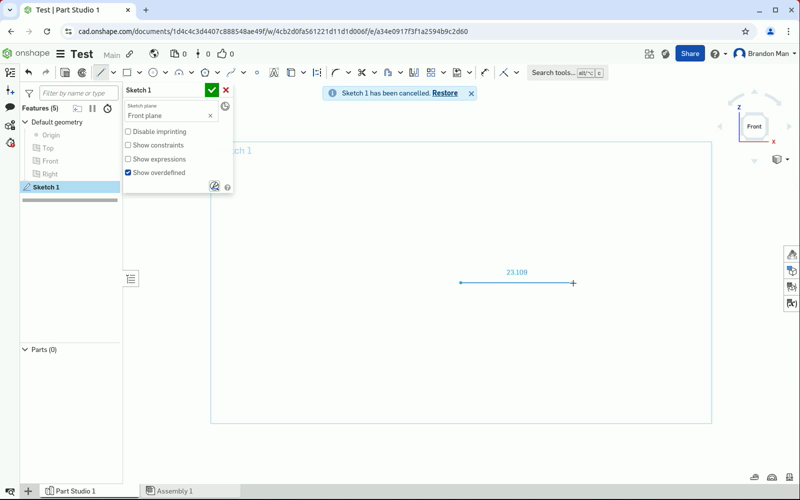
click(573, 282)
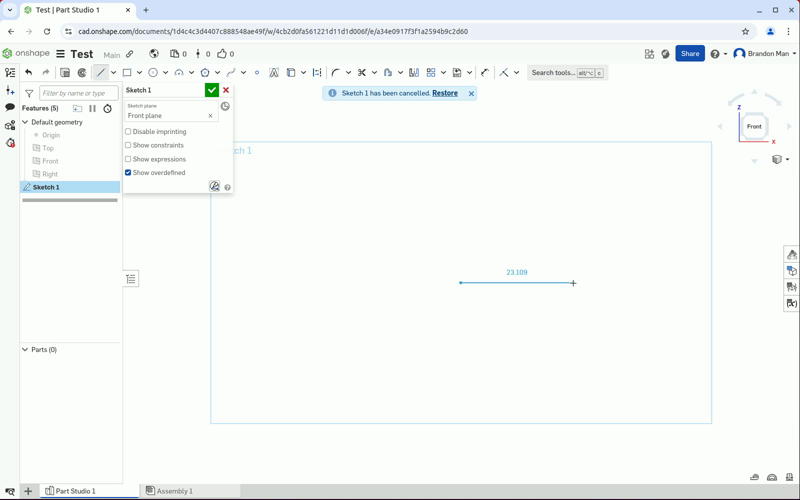
key_up(shift)
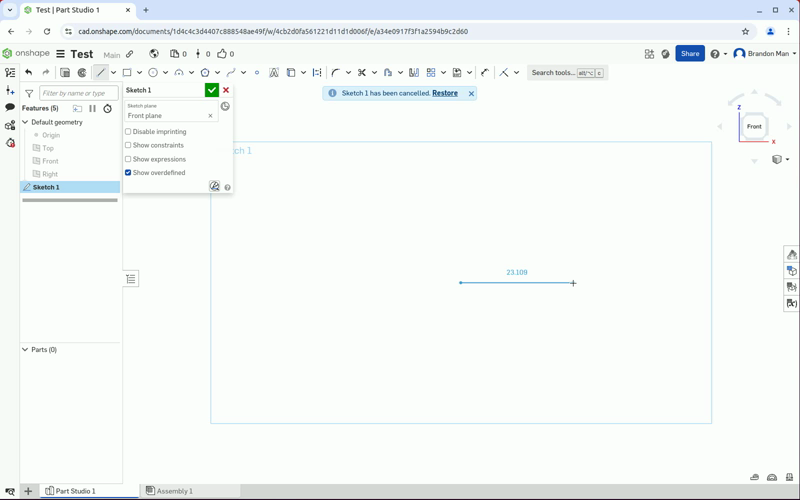
key_down(shift)
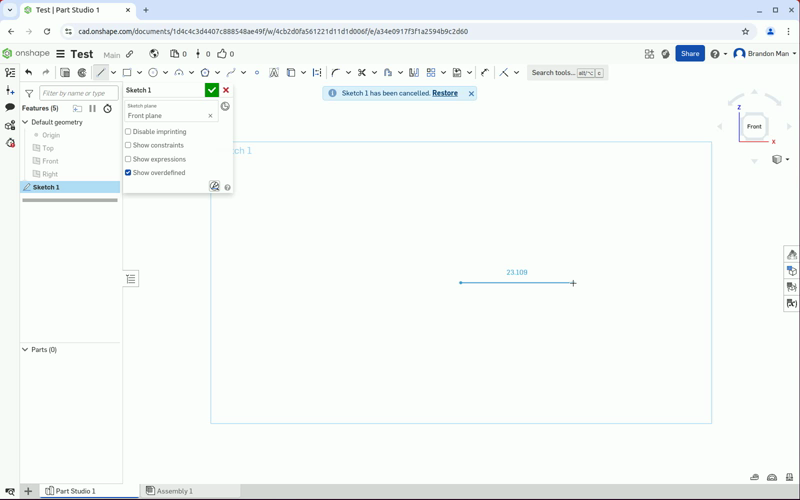
mouse_move(589, 282)
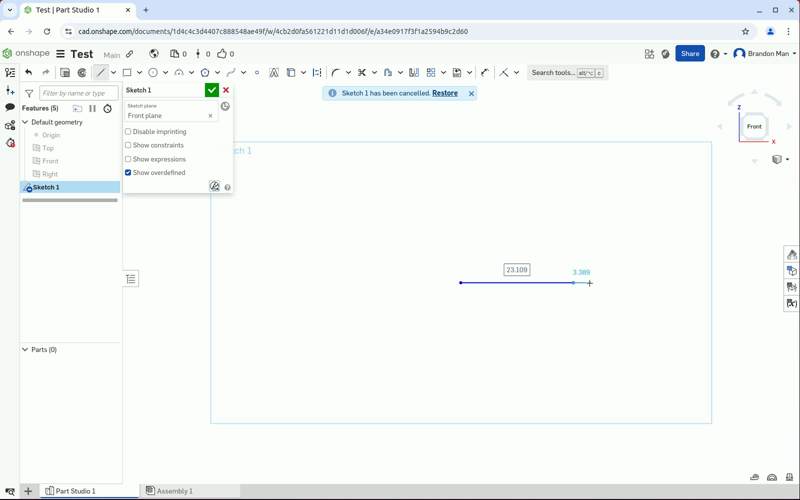
mouse_move(573, 240)
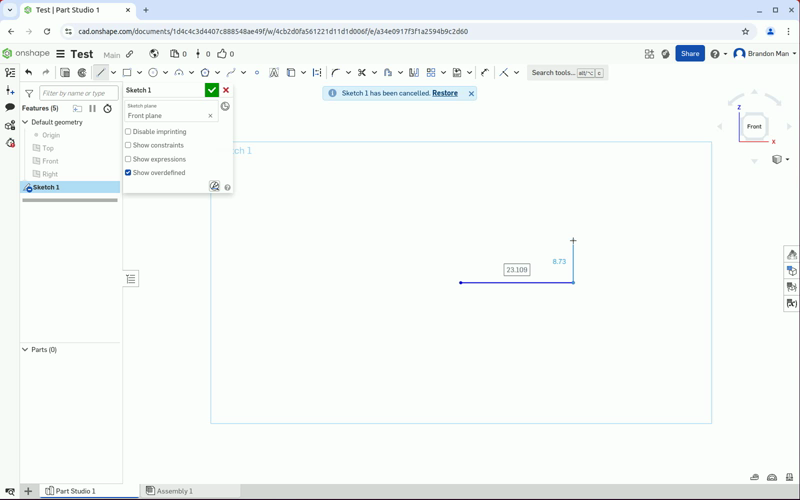
click(573, 240)
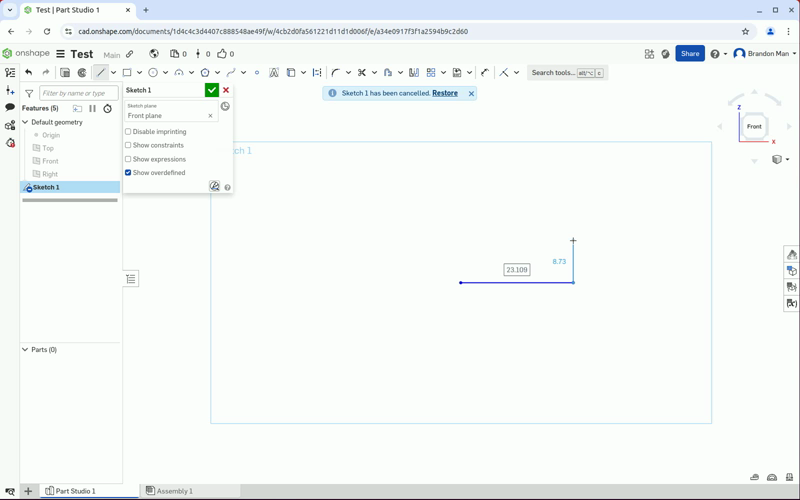
key_up(shift)
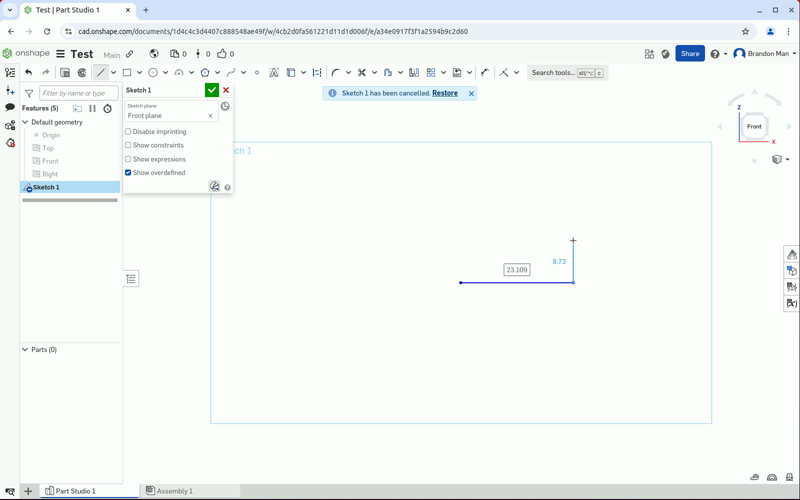
key_down(shift)
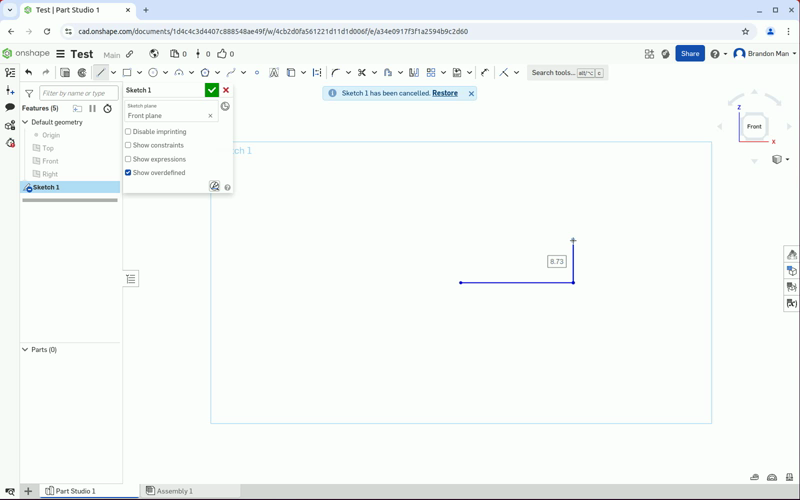
mouse_move(589, 240)
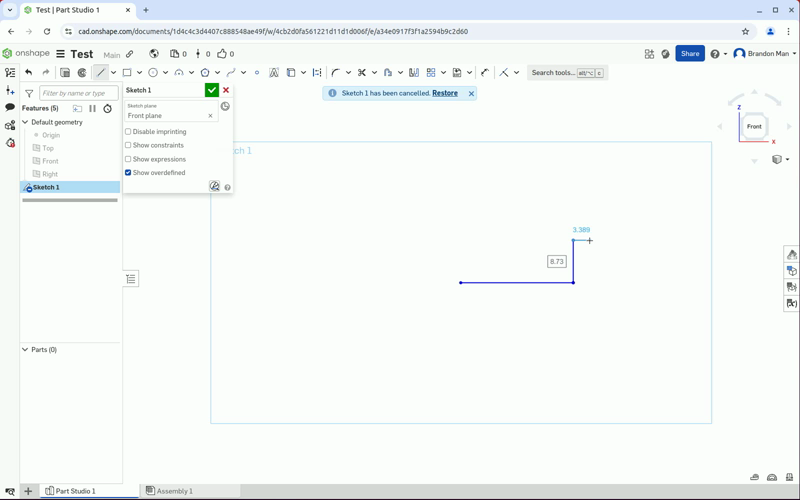
mouse_move(517, 240)
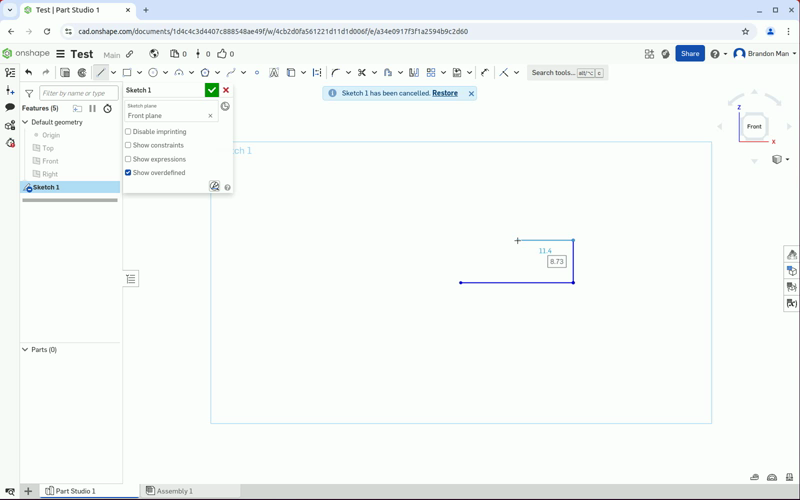
click(517, 240)
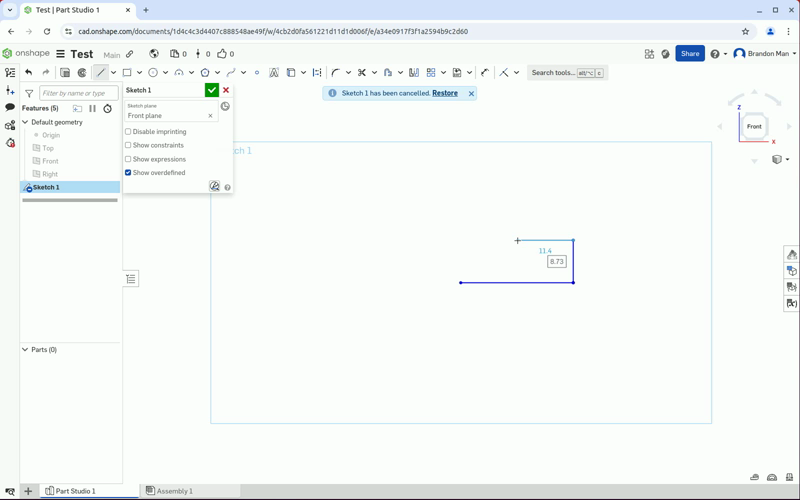
key_up(shift)
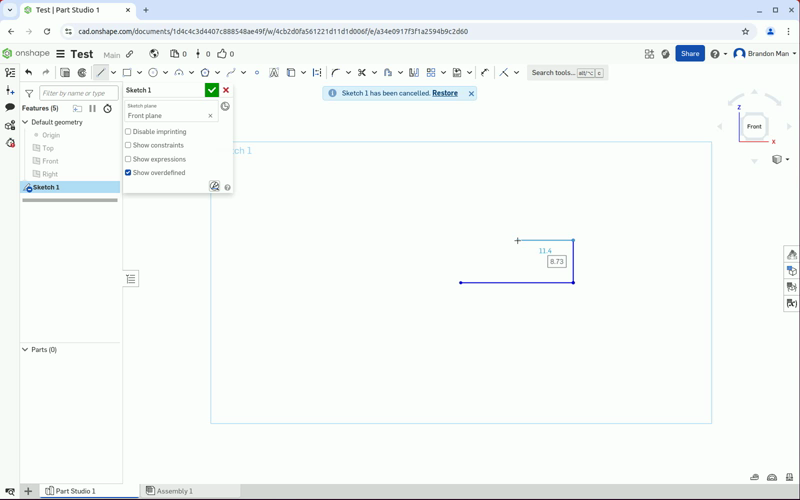
key_down(shift)
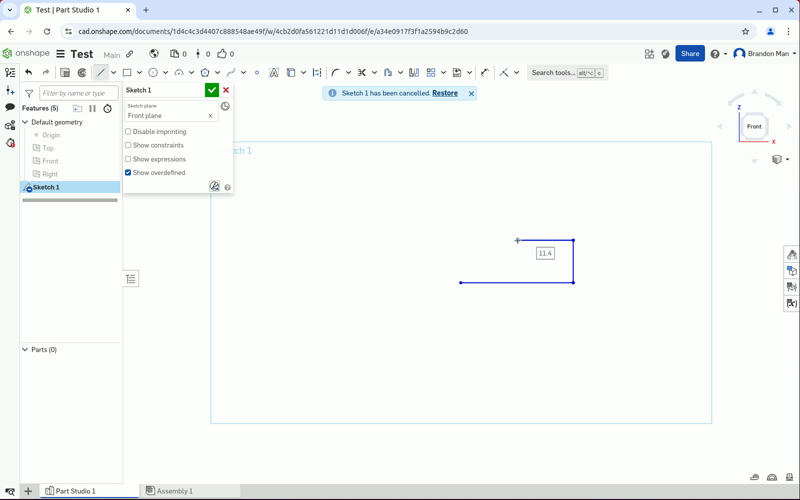
mouse_move(547, 240)
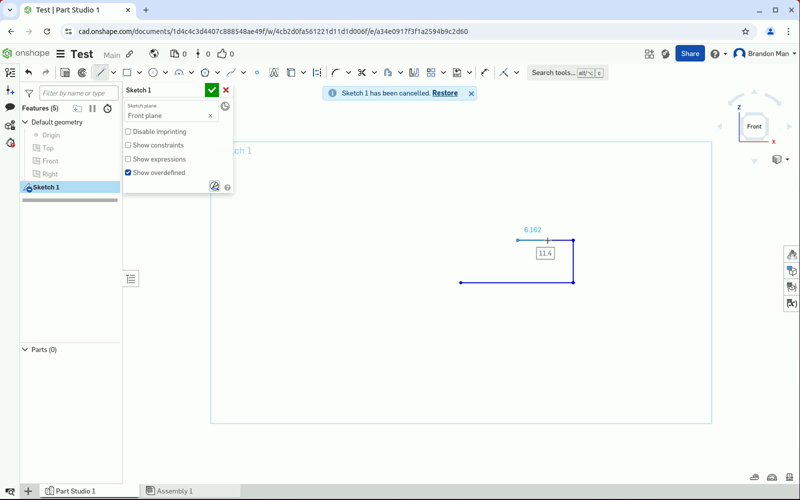
mouse_move(517, 254)
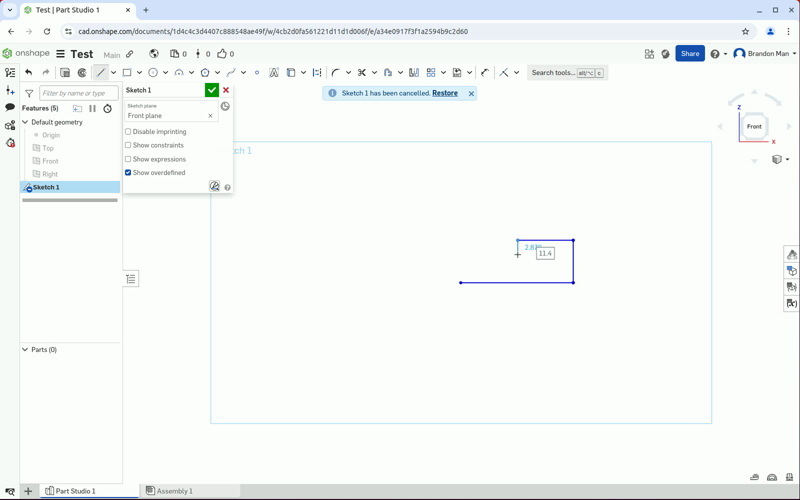
click(517, 254)
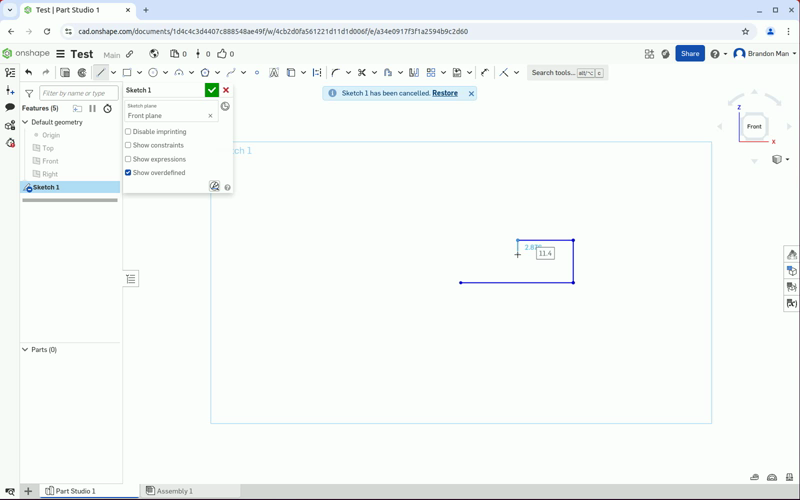
key_up(shift)
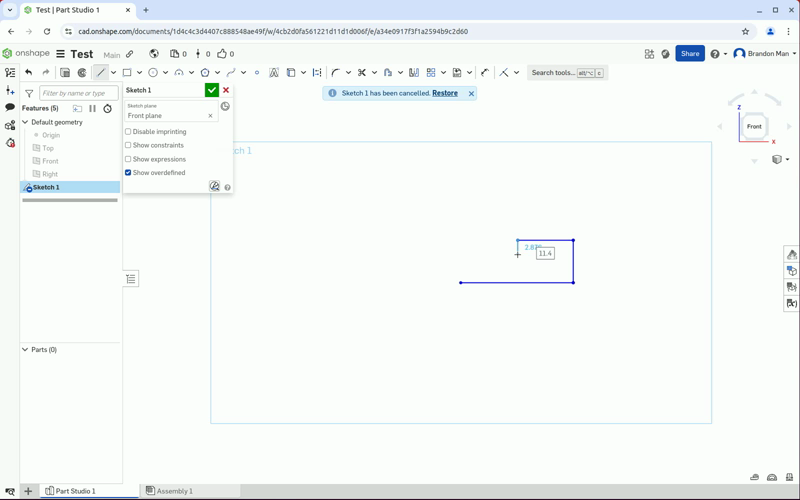
key_down(shift)
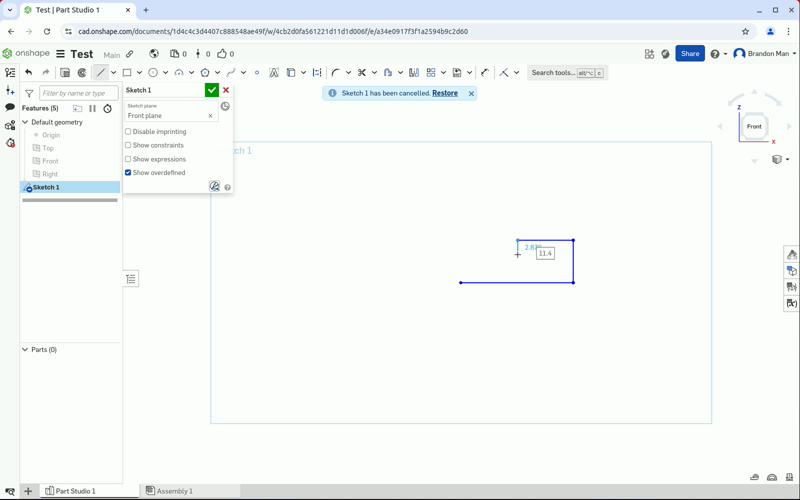
mouse_move(547, 254)
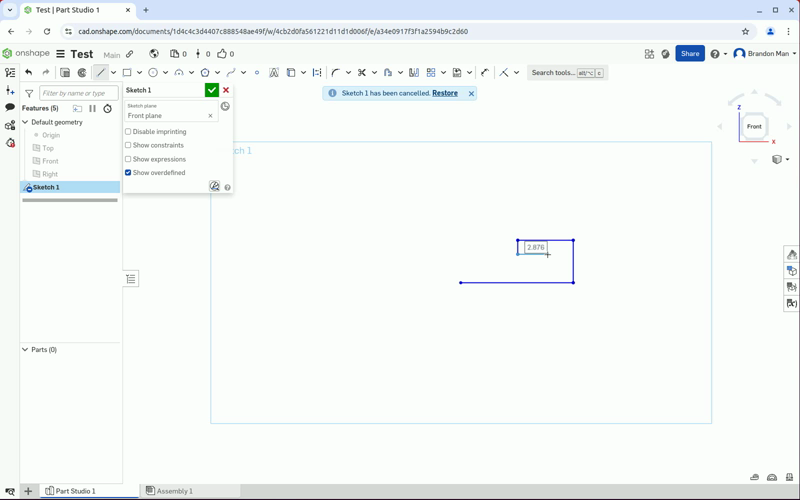
mouse_move(460, 254)
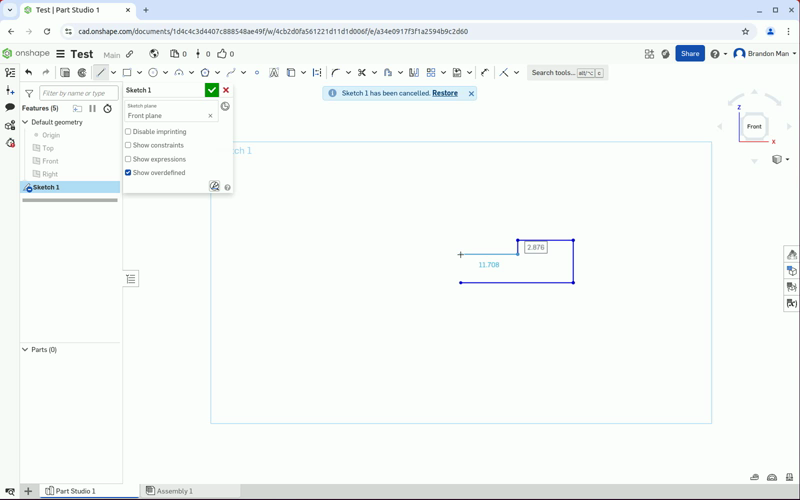
click(460, 254)
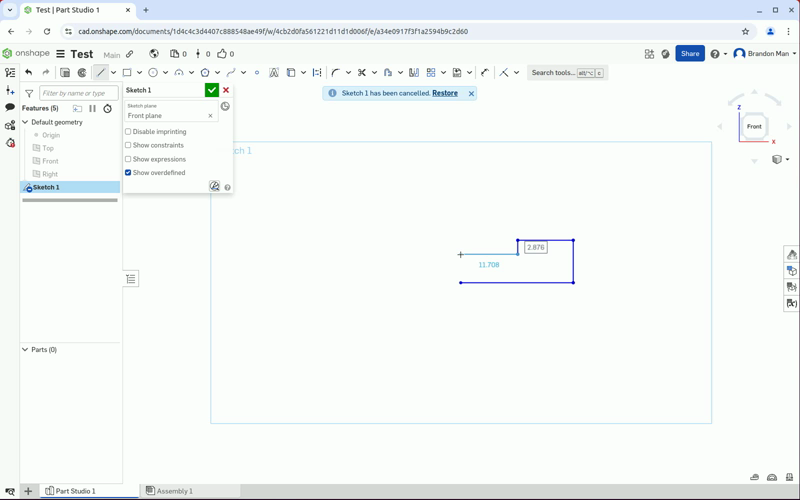
key_up(shift)
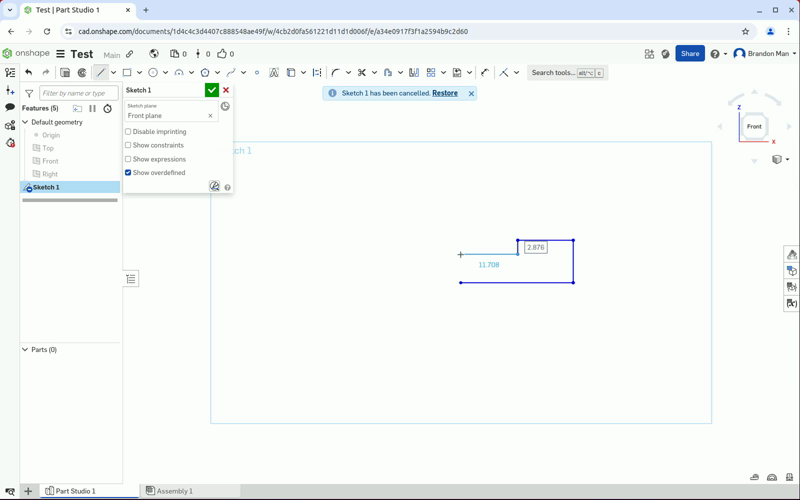
mouse_move(490, 254)
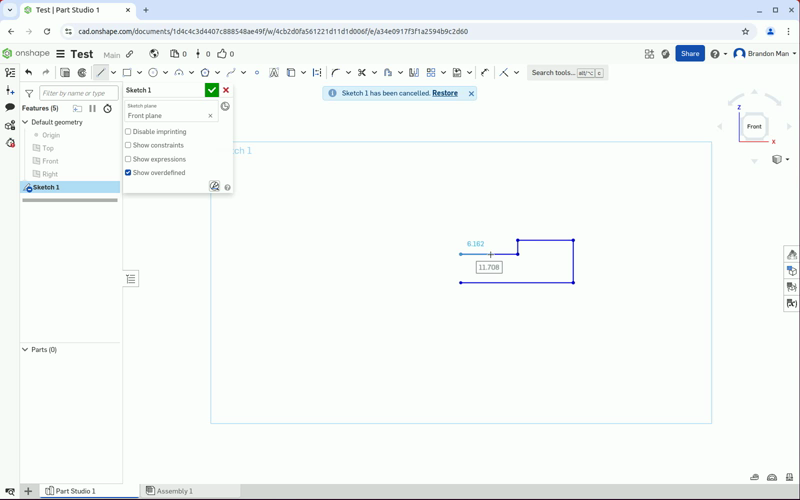
key_down(shift)
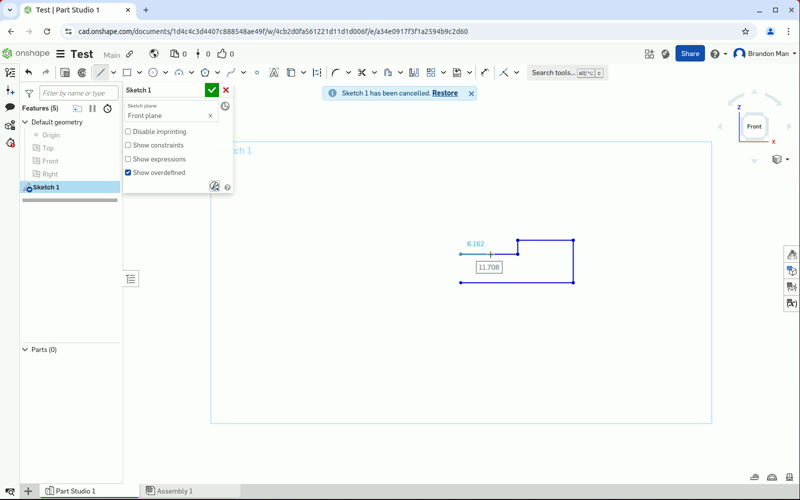
mouse_move(460, 282)
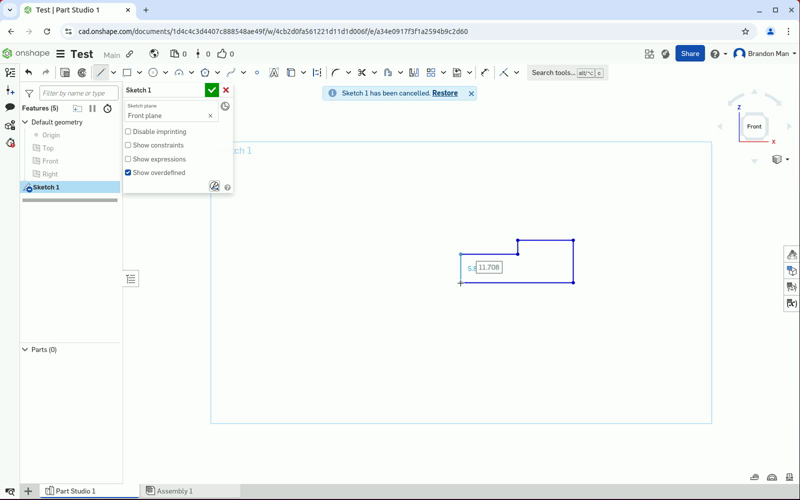
key_up(shift)
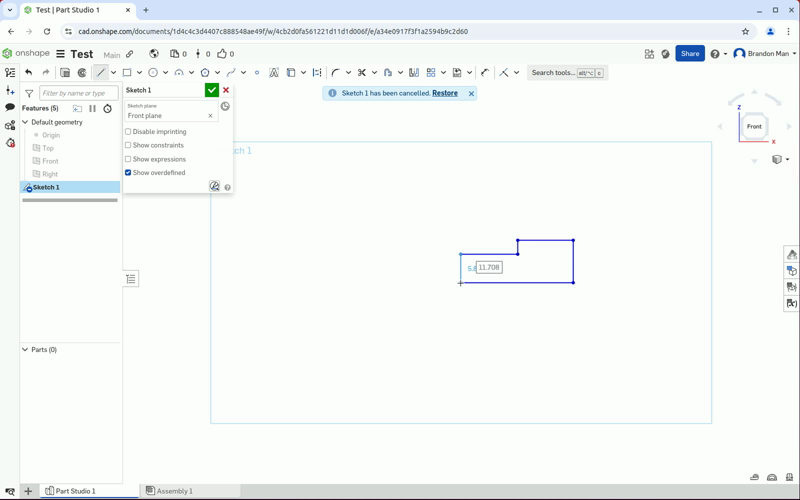
click(460, 282)
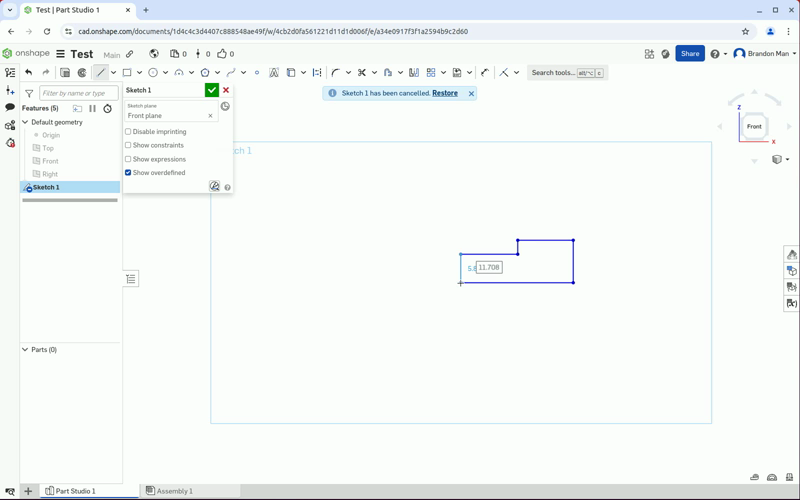
key(esc)
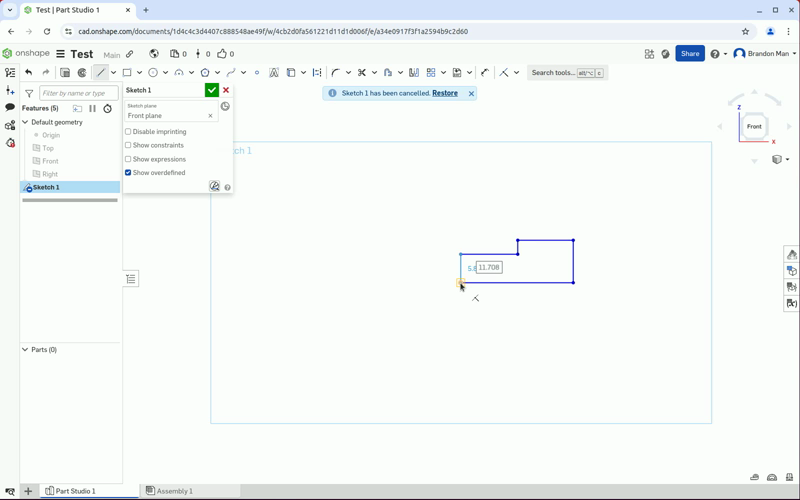
mouse_move(482, 277)
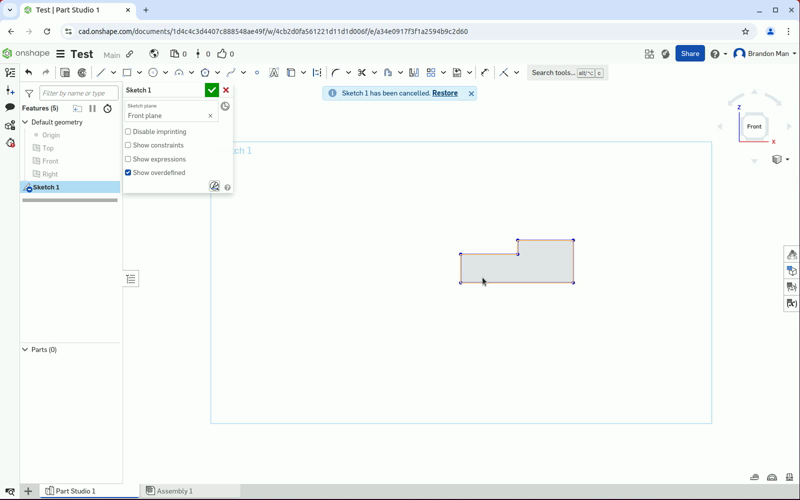
click(482, 277)
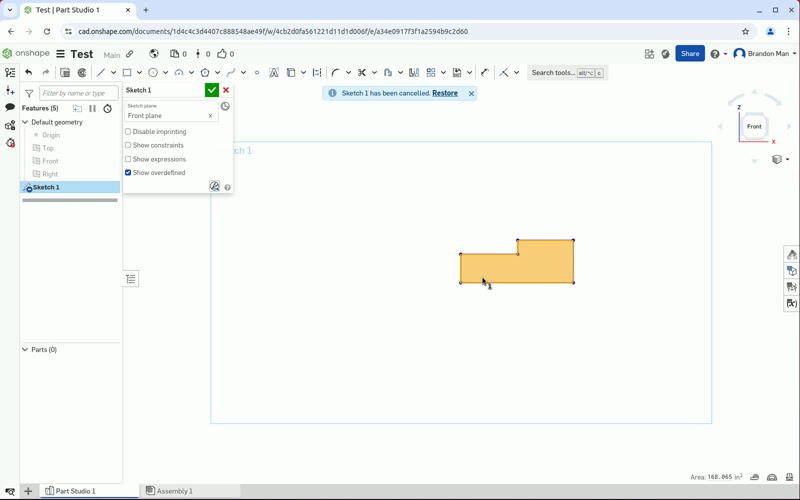
mouse_move(73, 352)
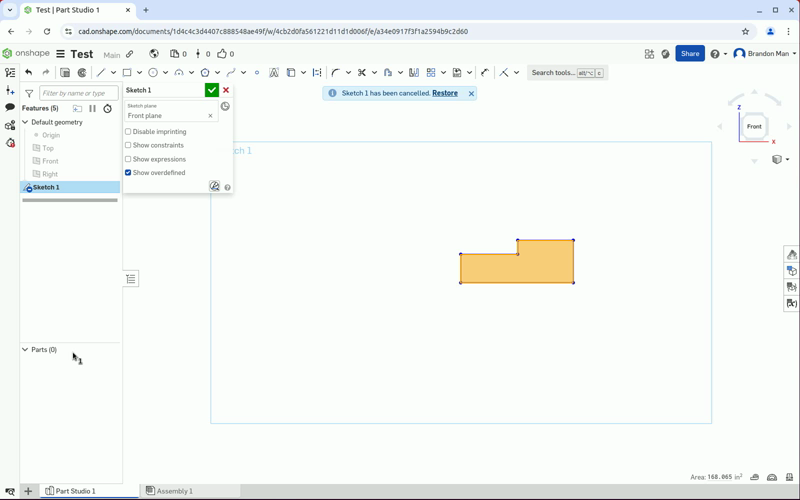
key(shift+y)
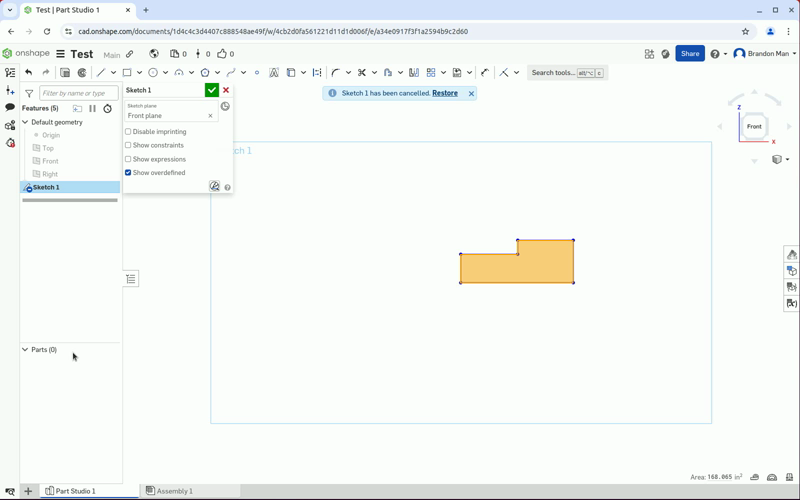
key(shift+e)
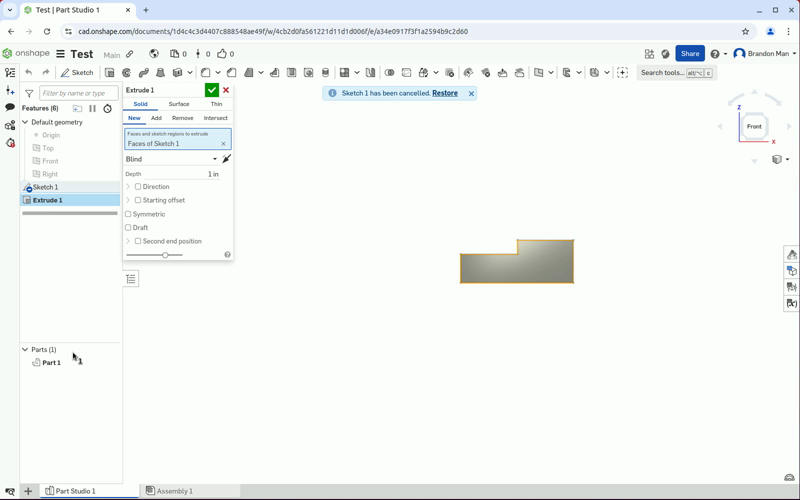
mouse_move(143, 106)
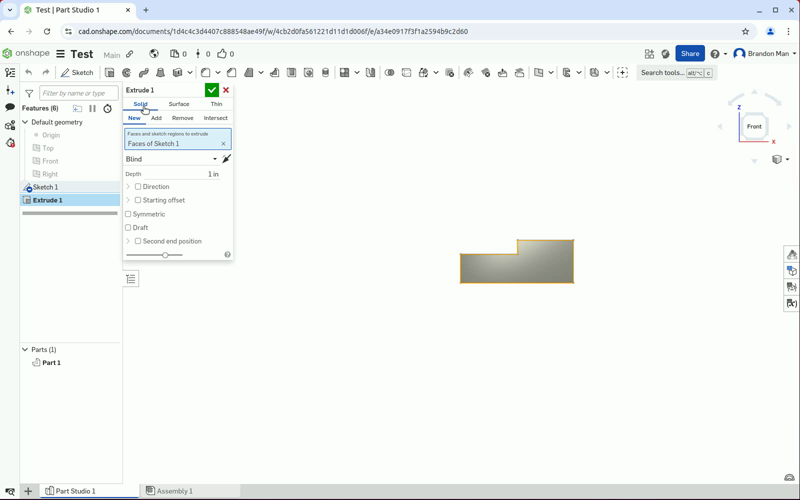
click(143, 106)
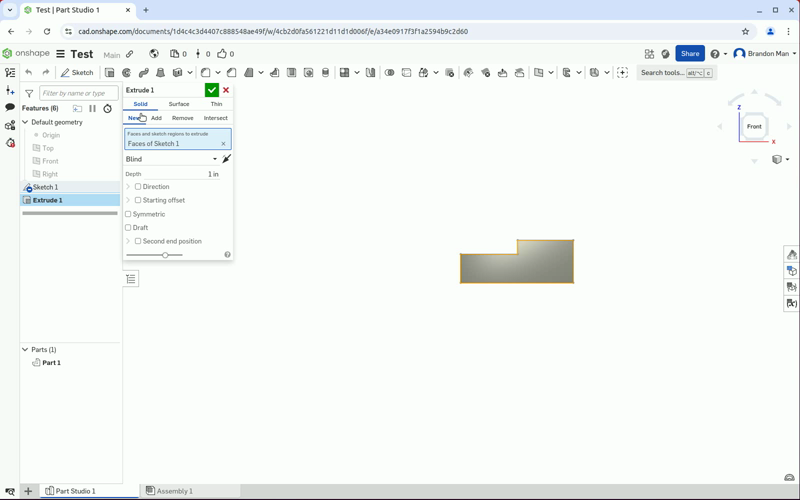
mouse_move(137, 120)
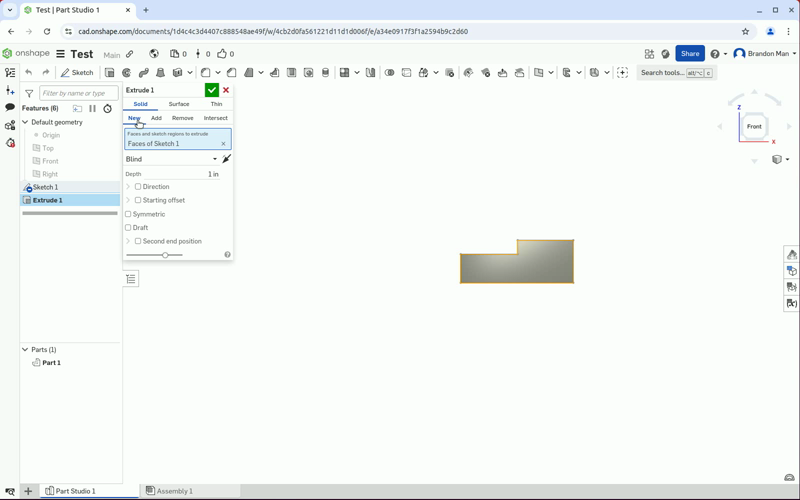
click(137, 120)
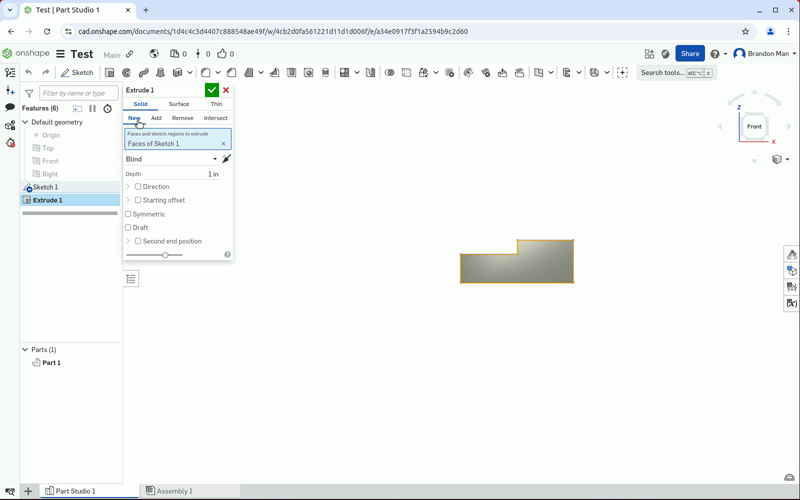
key(tab, 4)
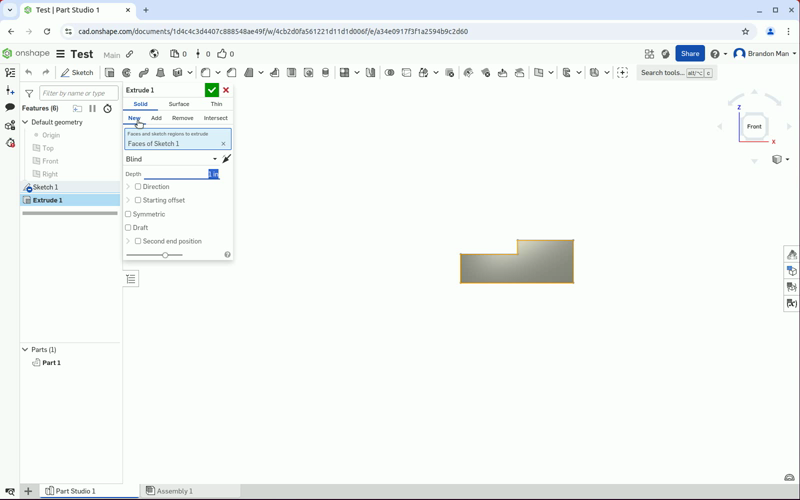
text(-16.128)
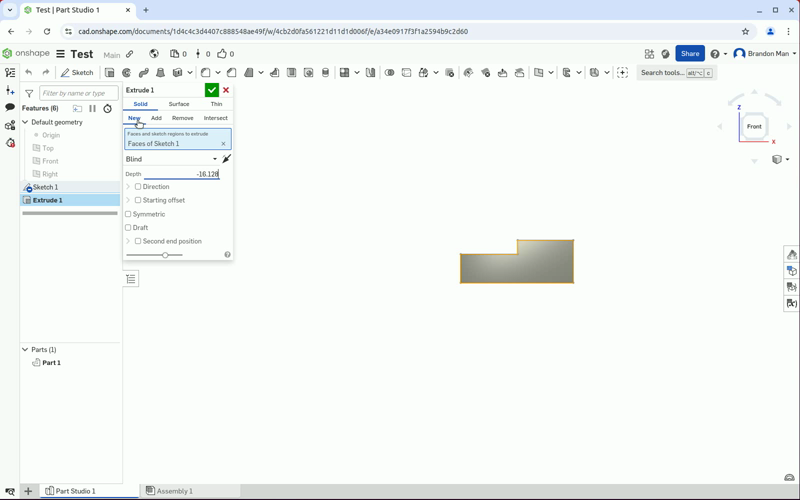
key(enter)
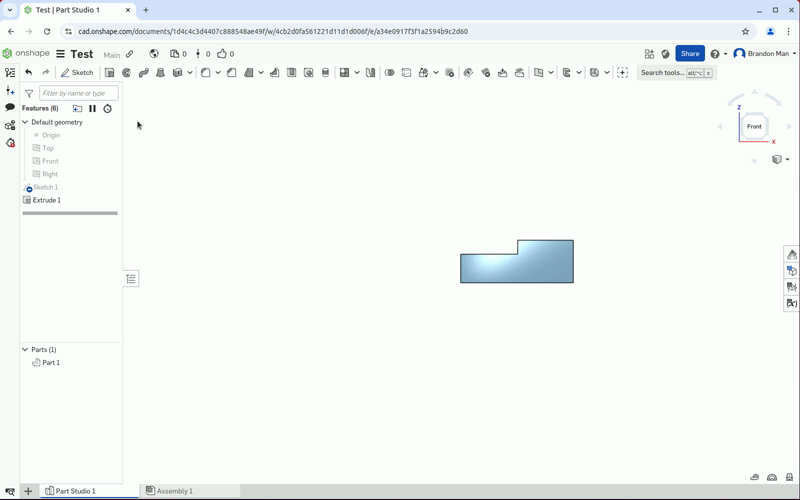
key(shift+h)
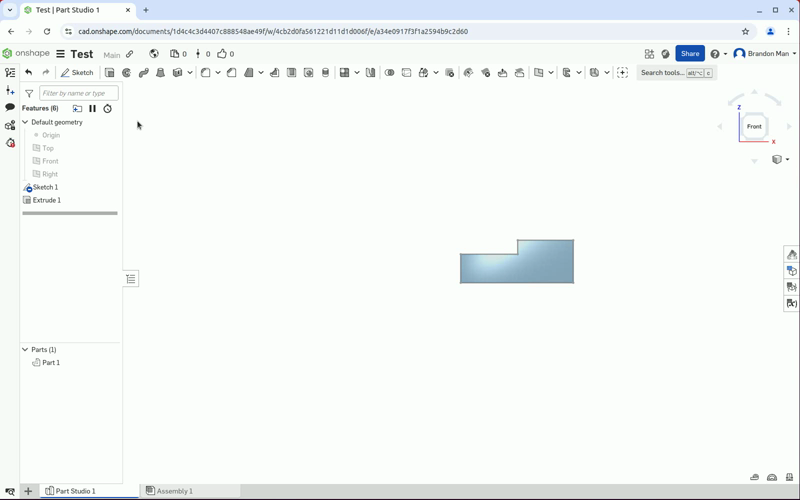
key(shift+h)
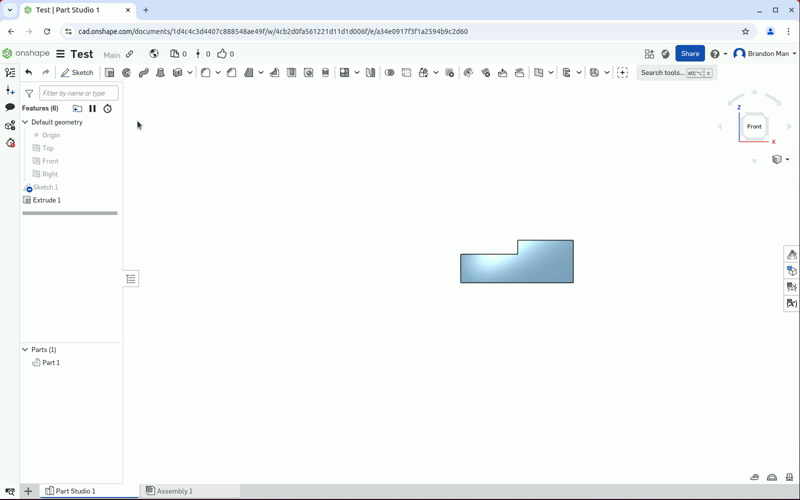
mouse_move(73, 189)
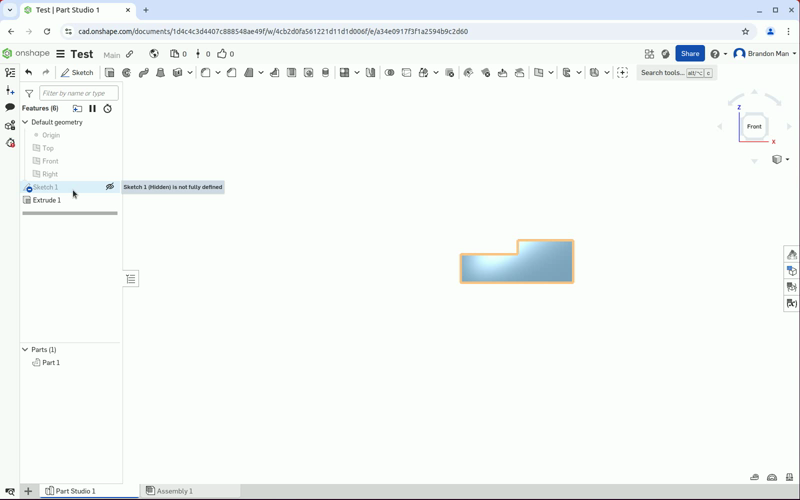
click(73, 189)
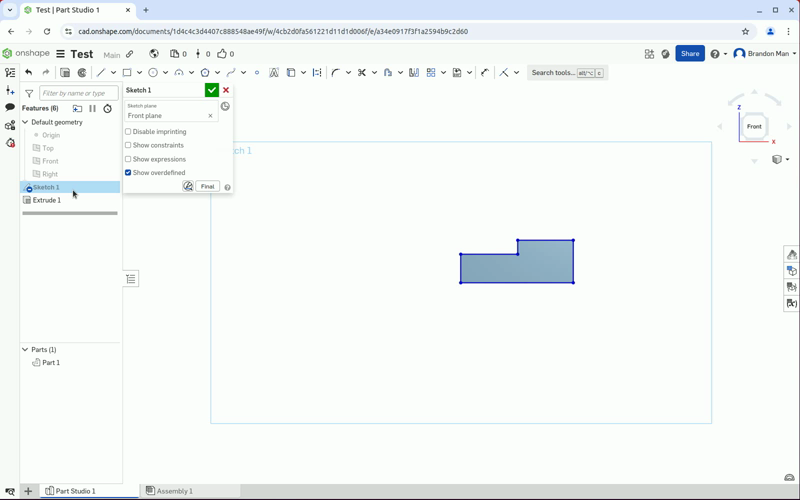
mouse_move(229, 92)
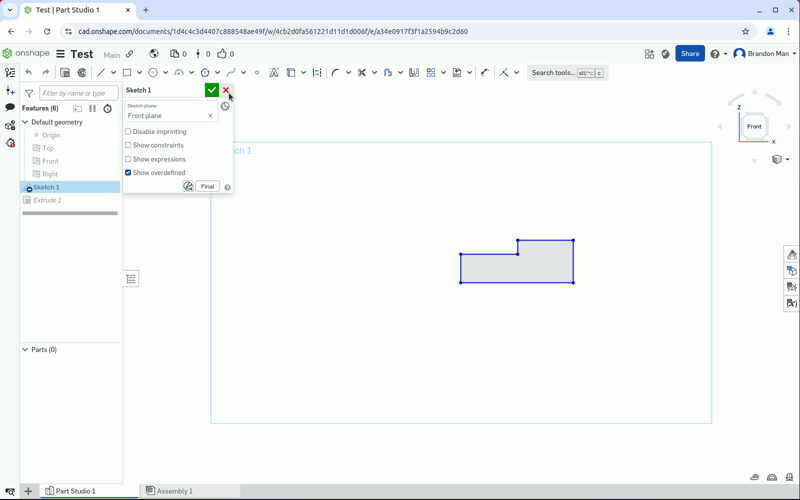
click(229, 92)
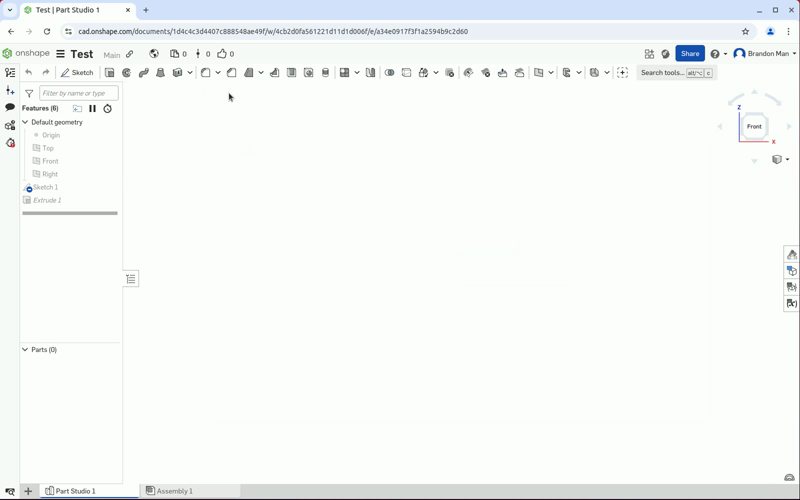
mouse_move(73, 352)
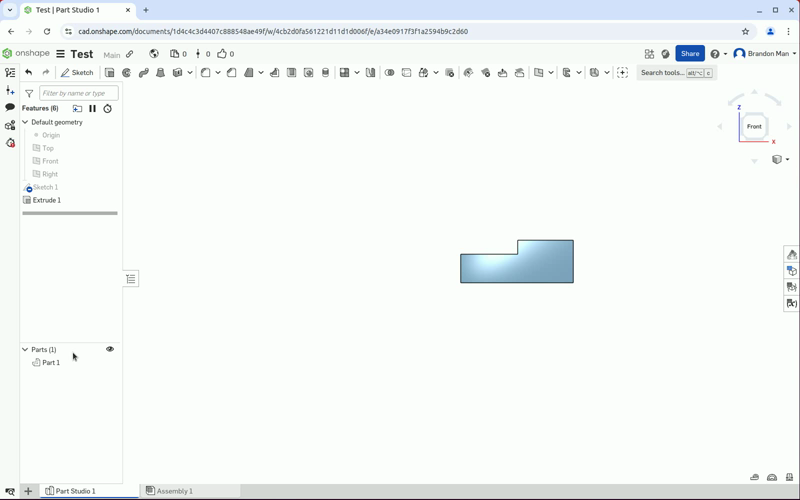
key(y)
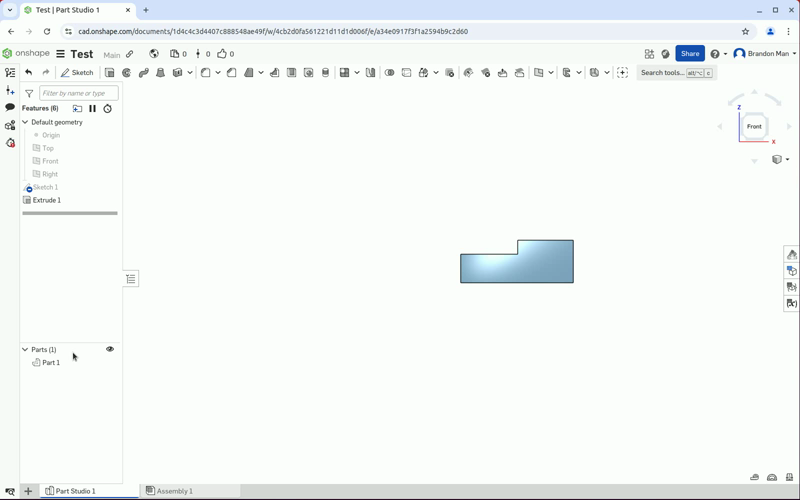
key(shift+p)
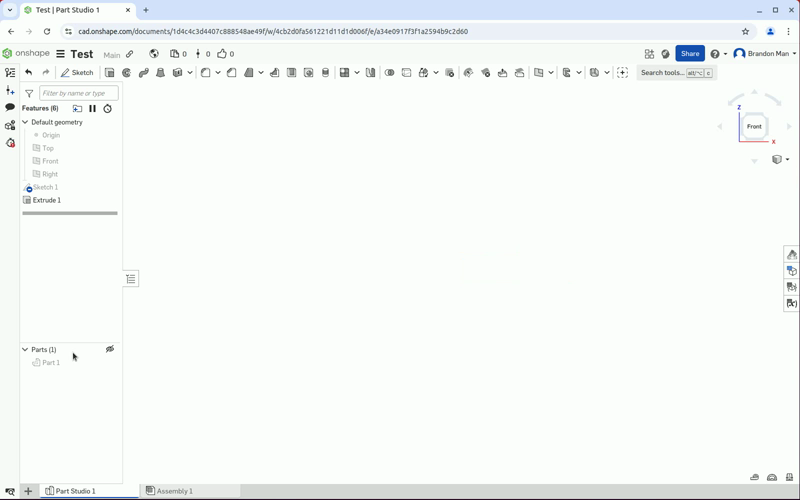
key(space)
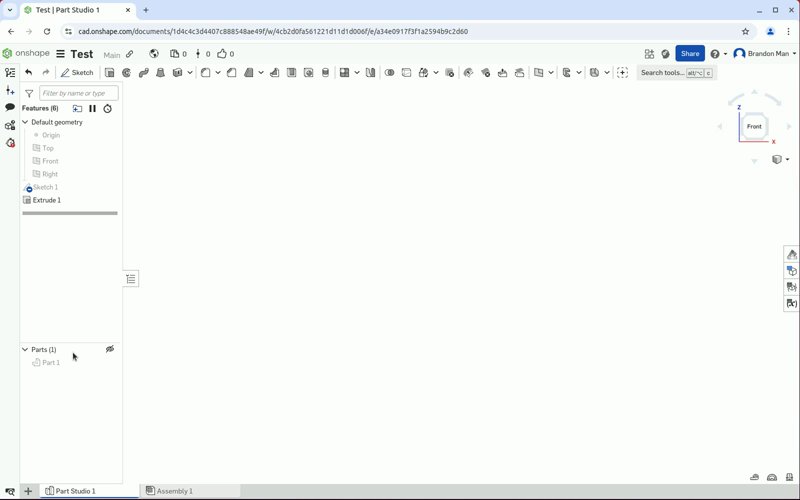
key_down(shift)
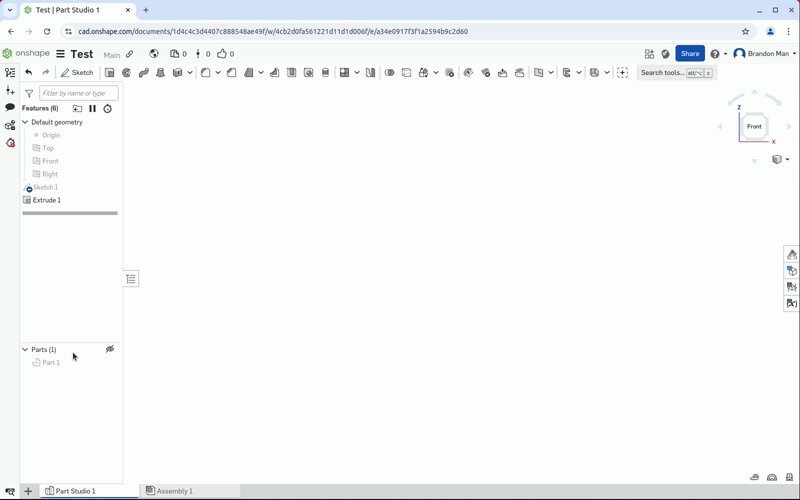
key(down)
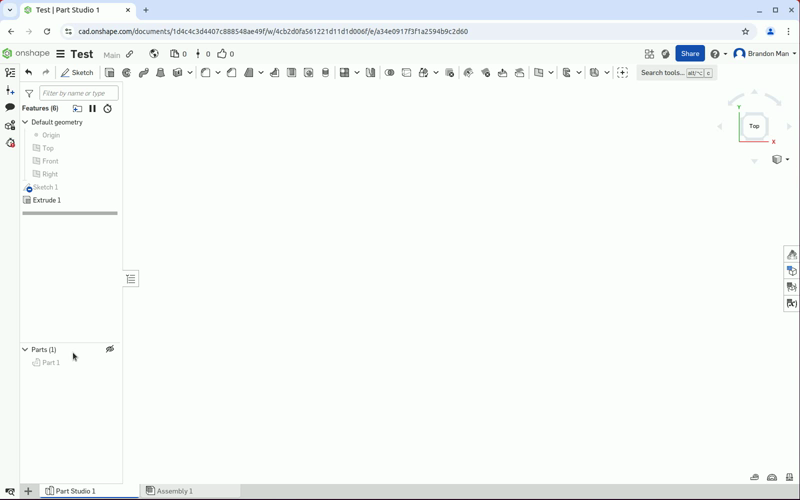
key_up(shift)
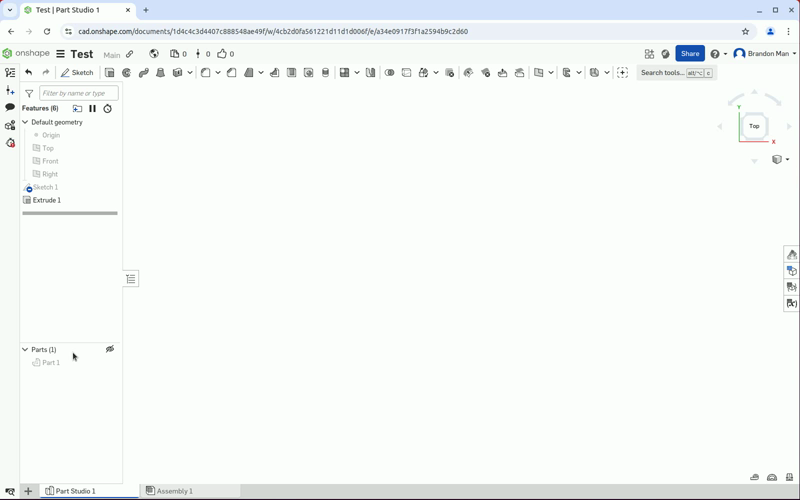
mouse_move(73, 352)
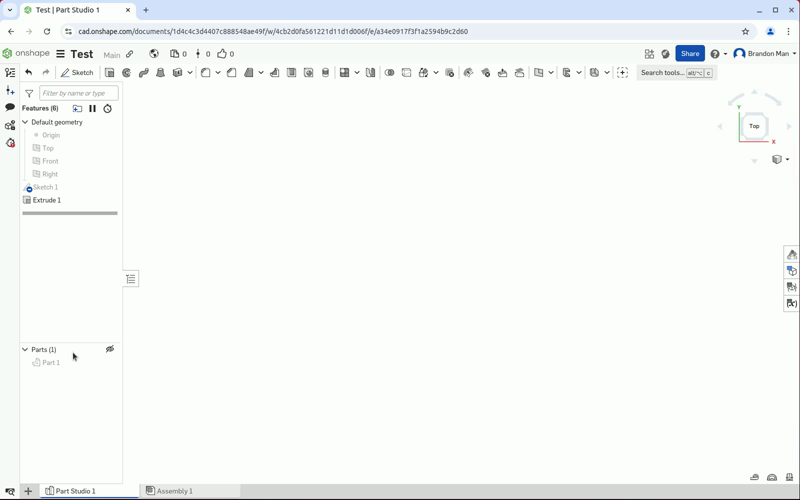
key(shift+y)
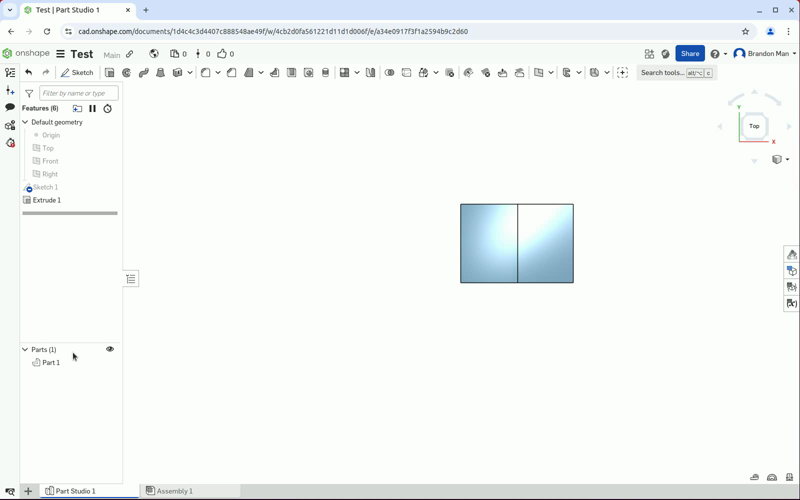
mouse_move(541, 75)
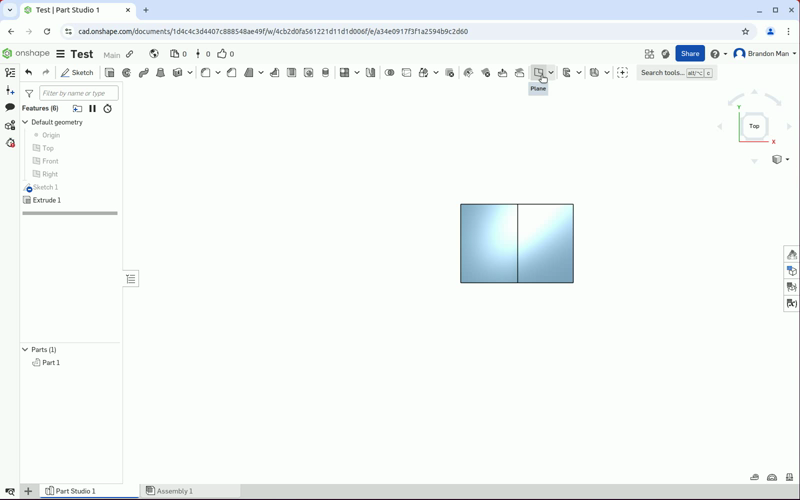
click(541, 75)
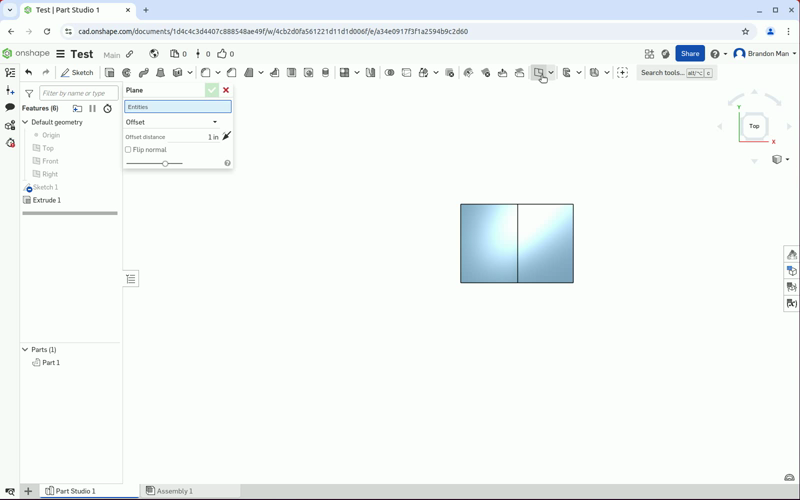
mouse_move(73, 150)
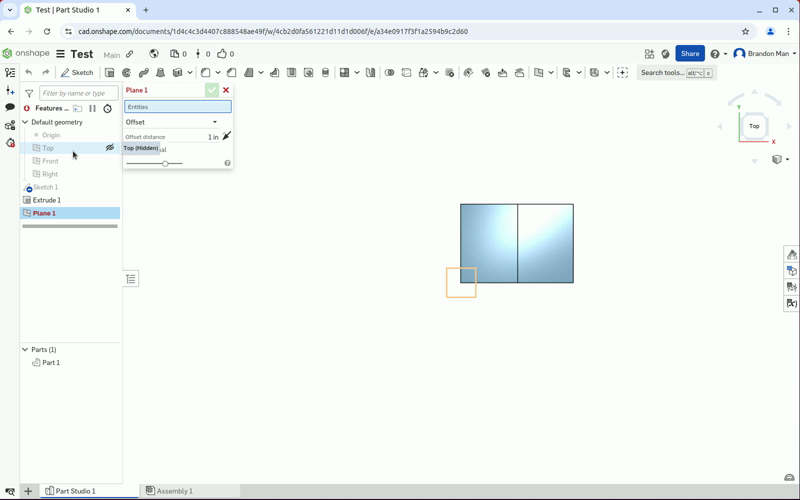
click(73, 150)
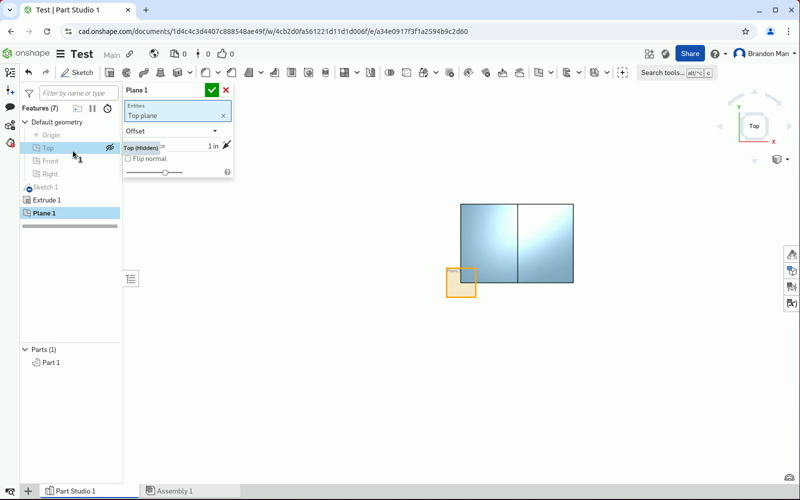
key(tab, 2)
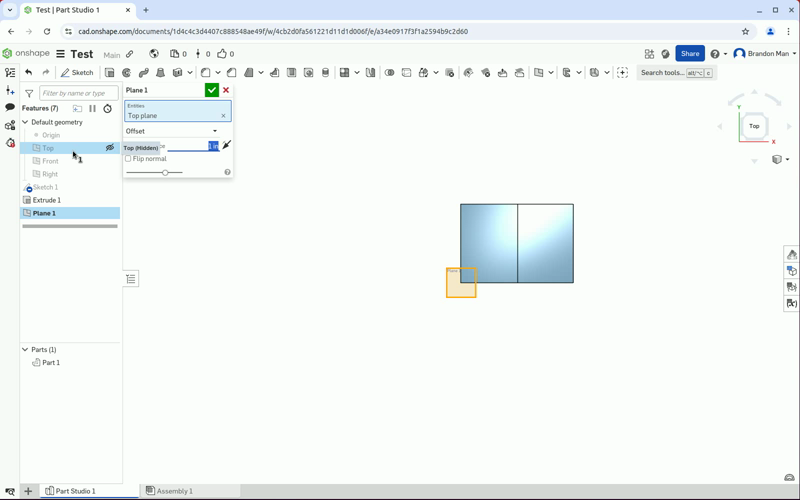
text(8.658)
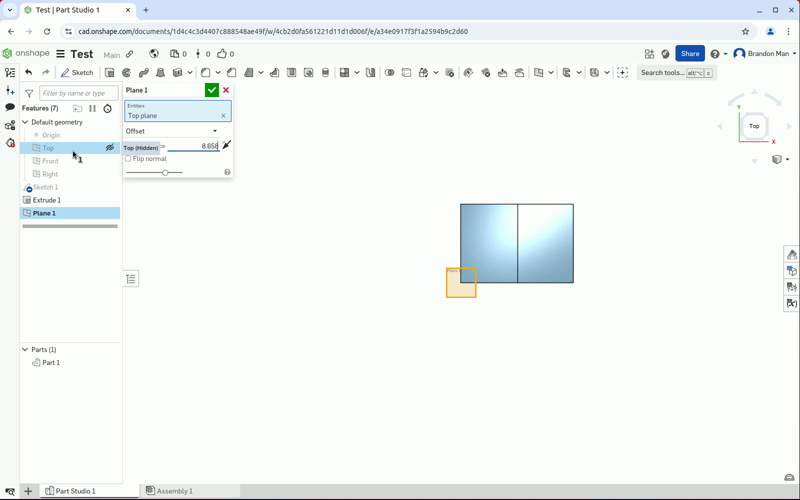
key(enter, 2)
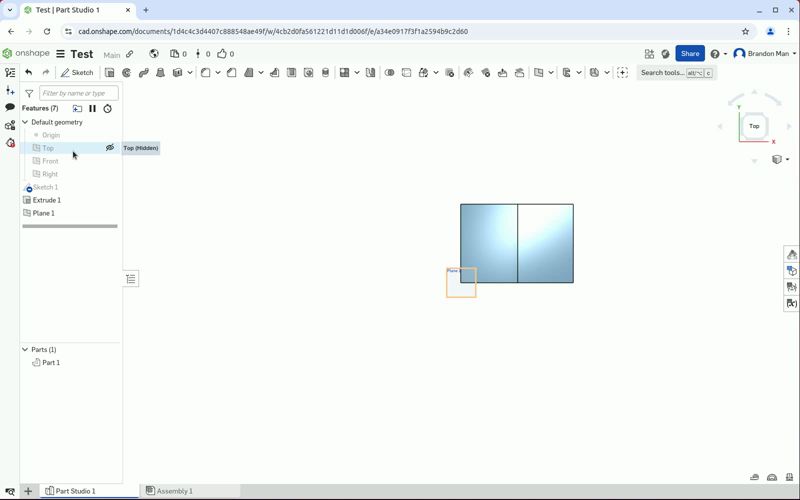
key(shift+s)
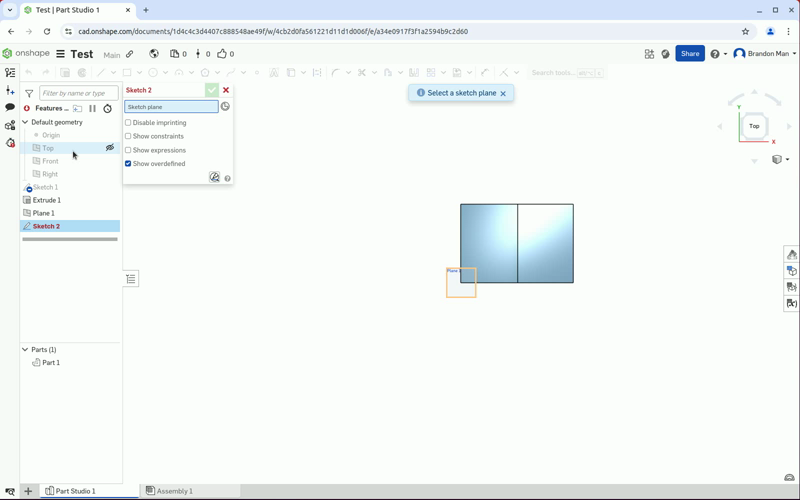
mouse_move(73, 215)
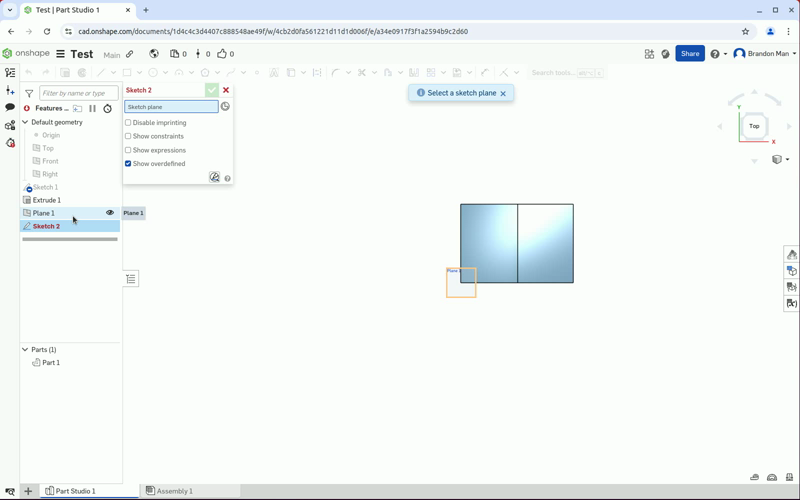
click(73, 215)
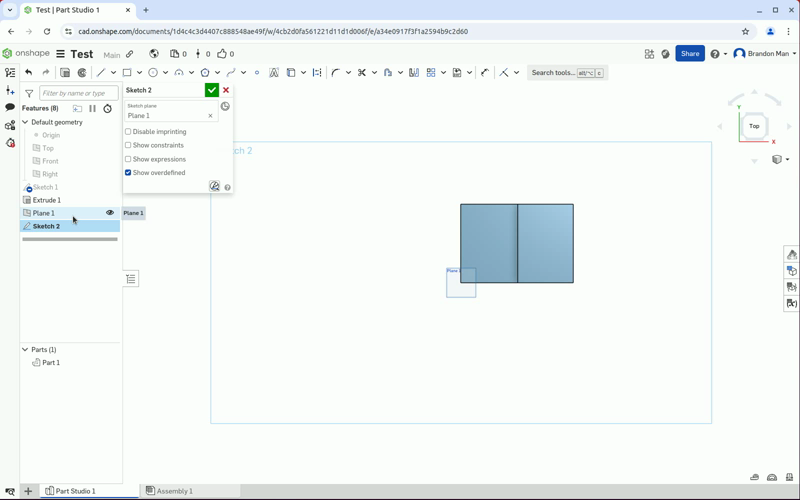
mouse_move(73, 352)
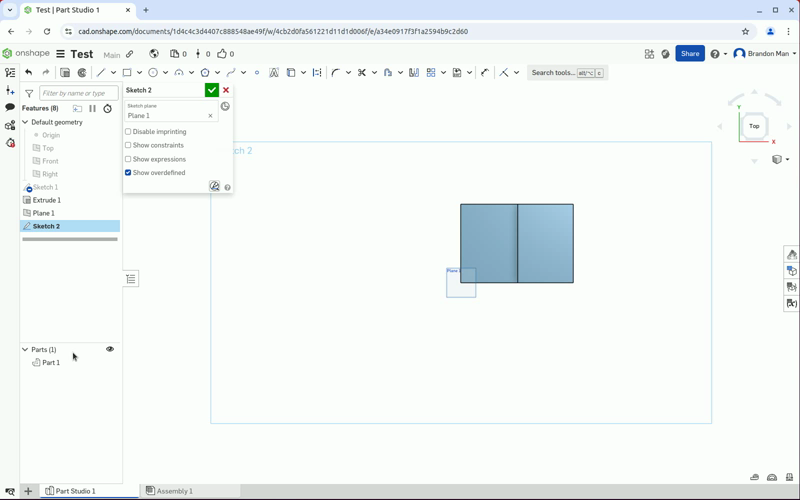
key(y)
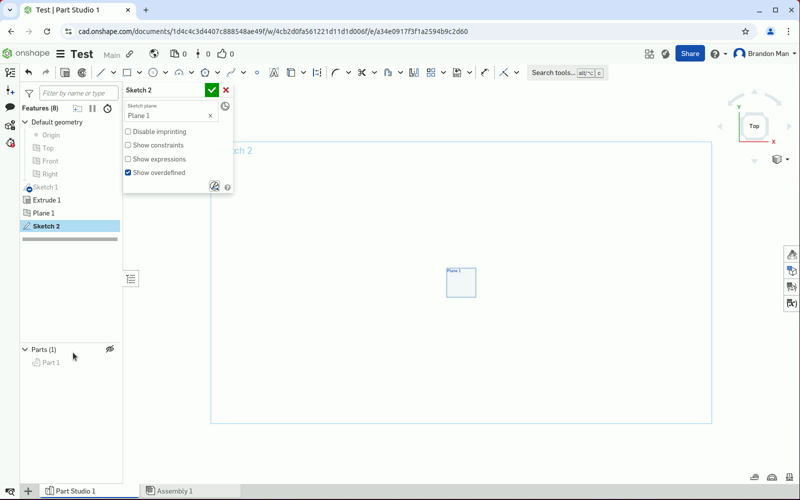
key(l)
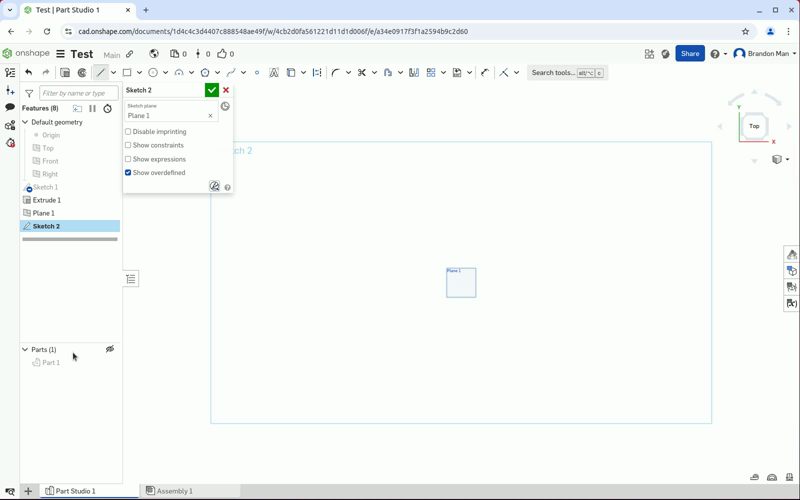
key_down(shift)
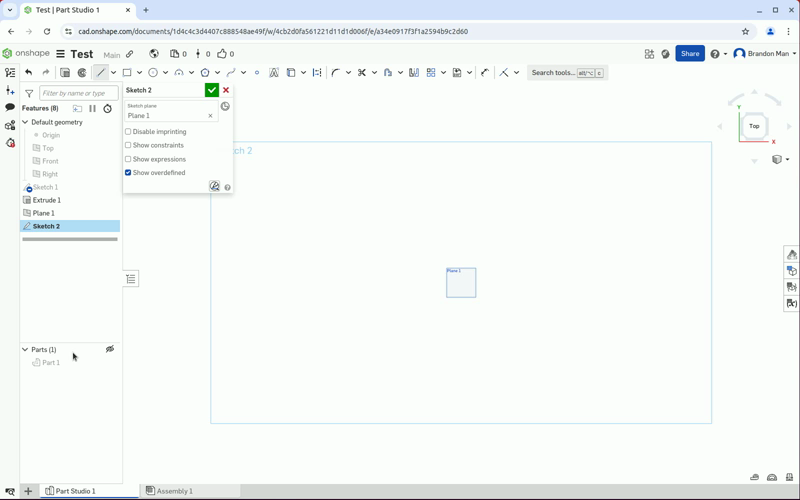
mouse_move(516, 249)
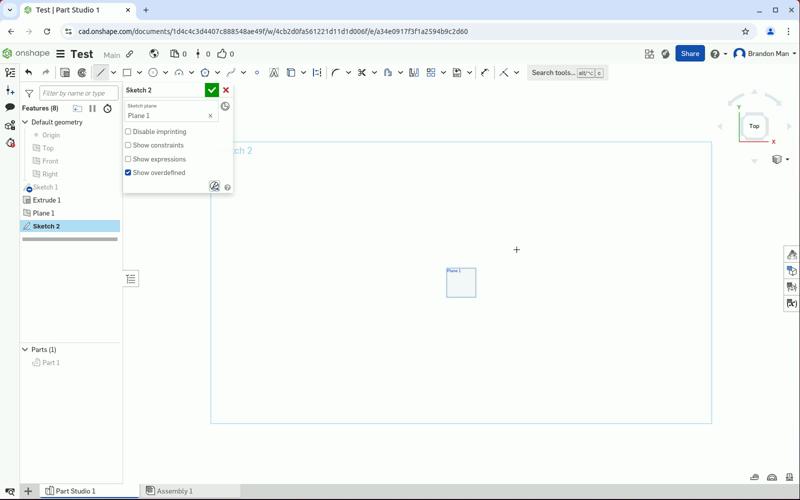
click(516, 249)
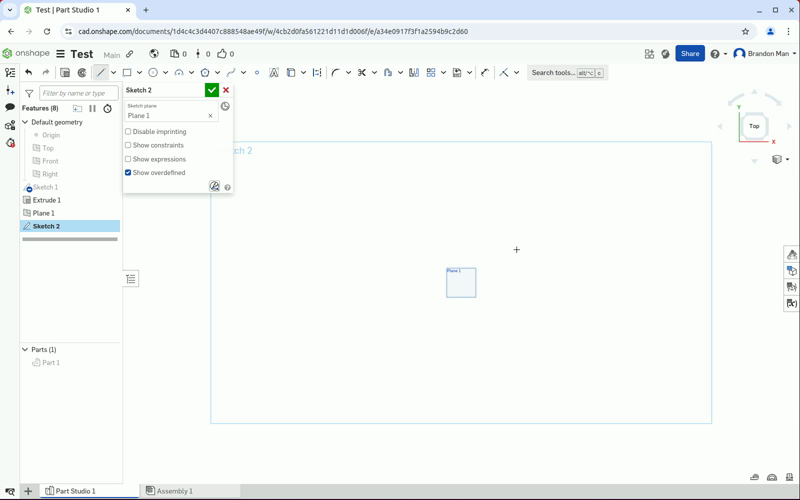
key_up(shift)
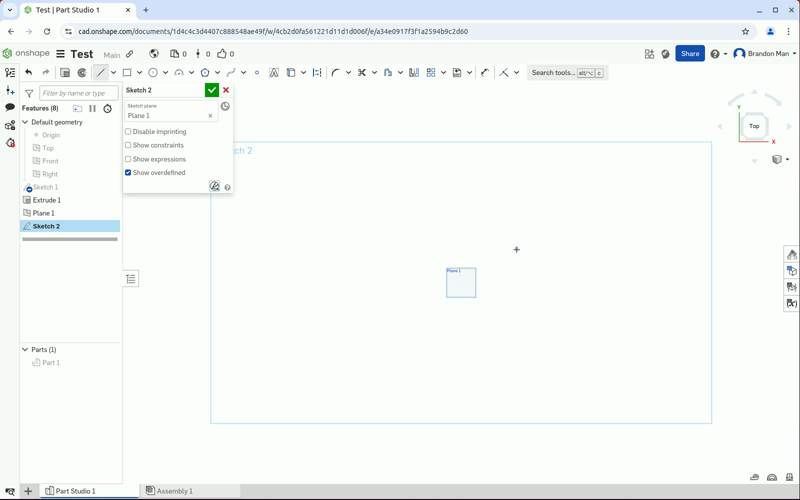
key_down(shift)
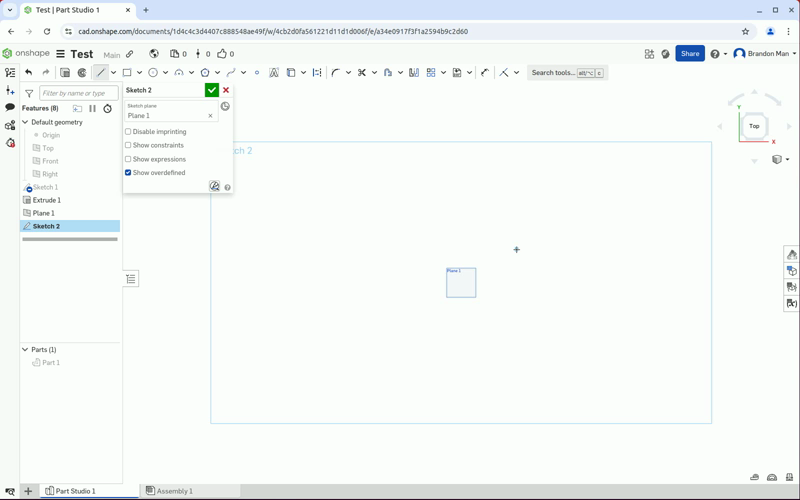
mouse_move(546, 249)
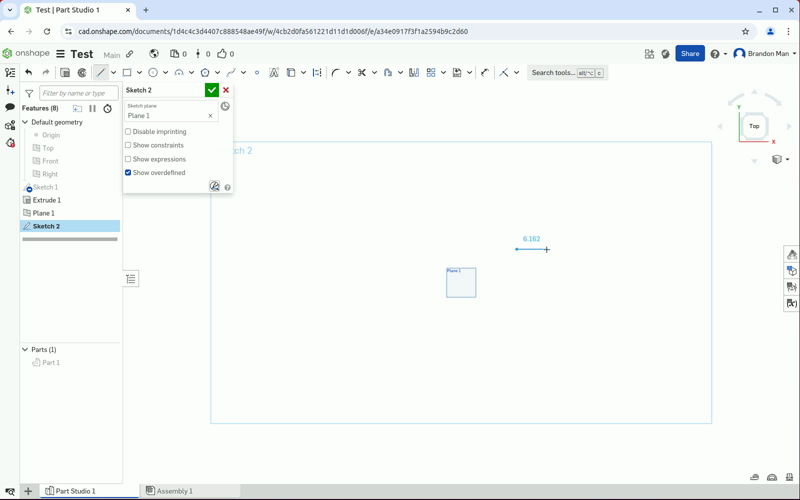
mouse_move(573, 249)
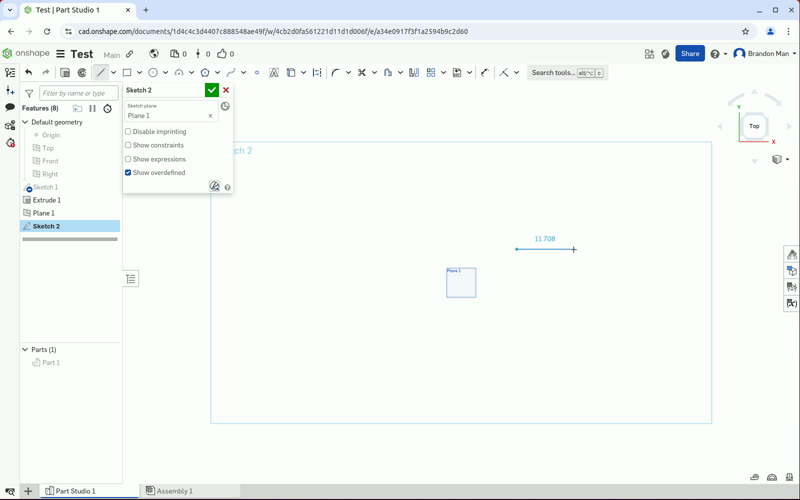
click(573, 249)
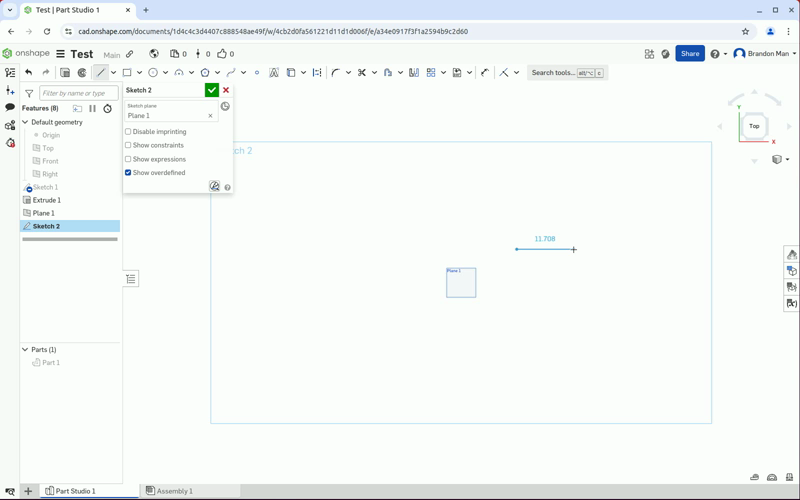
key_up(shift)
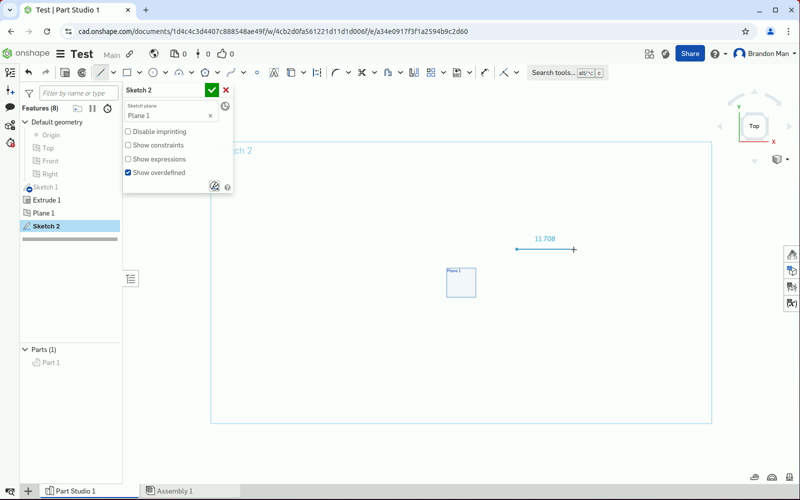
key_down(shift)
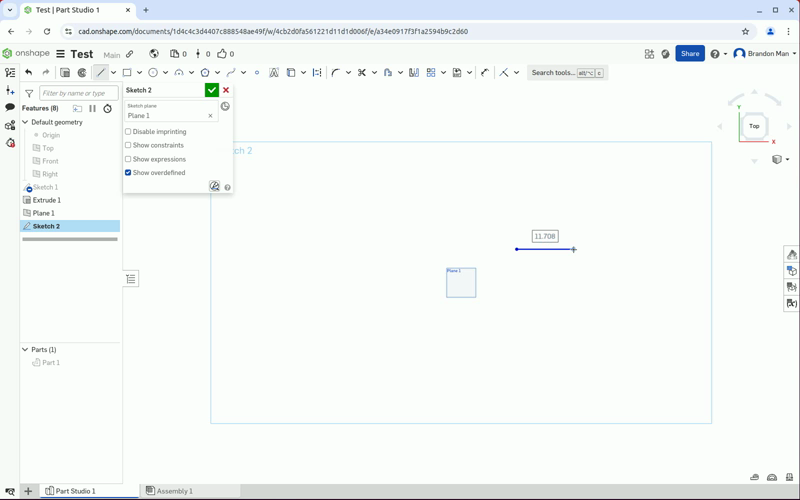
mouse_move(589, 249)
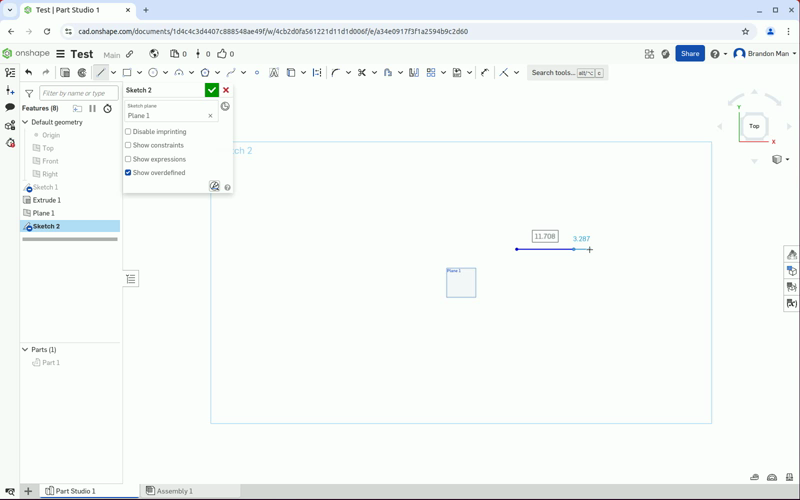
mouse_move(573, 203)
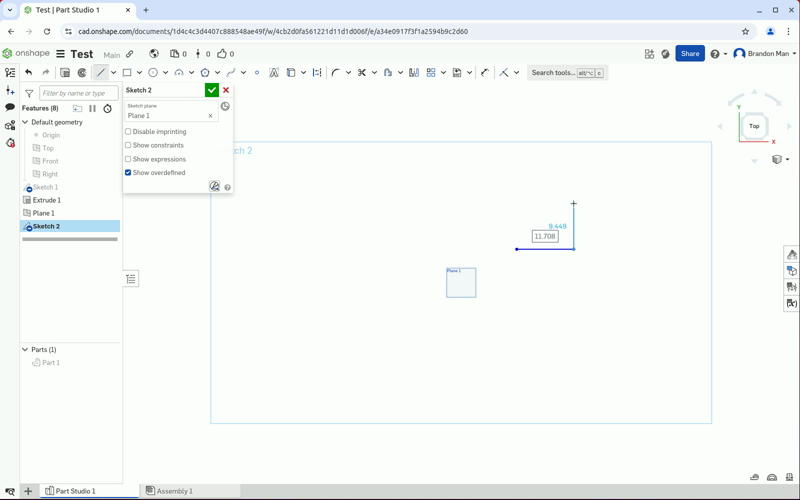
click(573, 203)
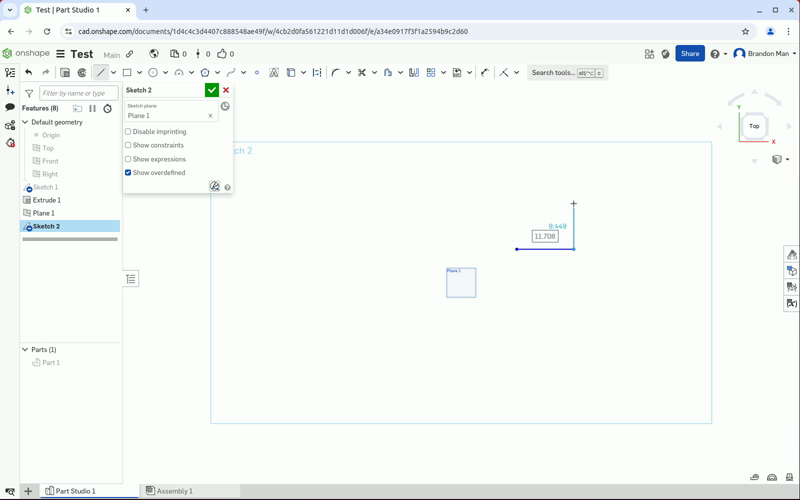
key_up(shift)
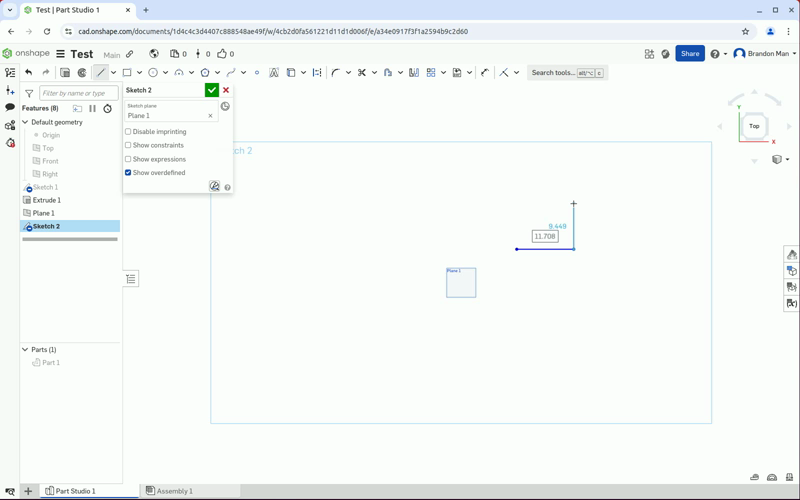
key_down(shift)
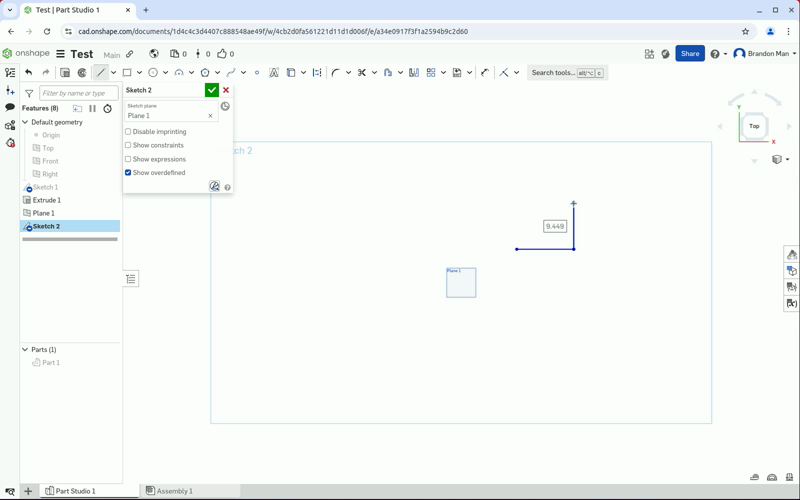
mouse_move(589, 203)
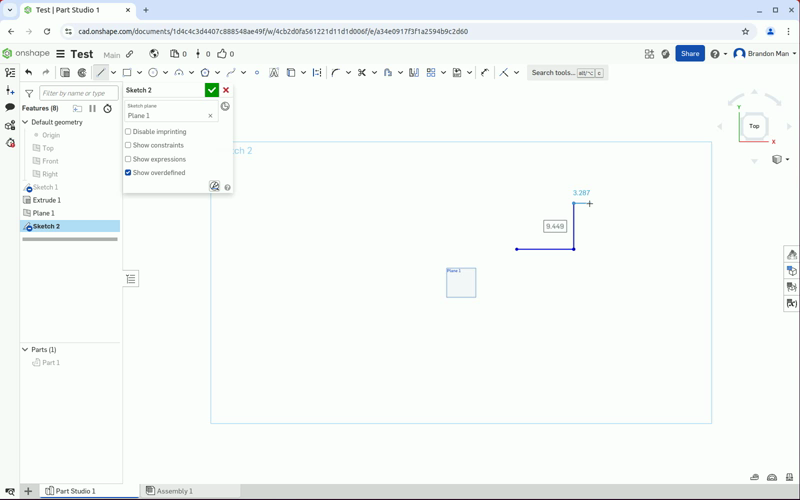
mouse_move(516, 203)
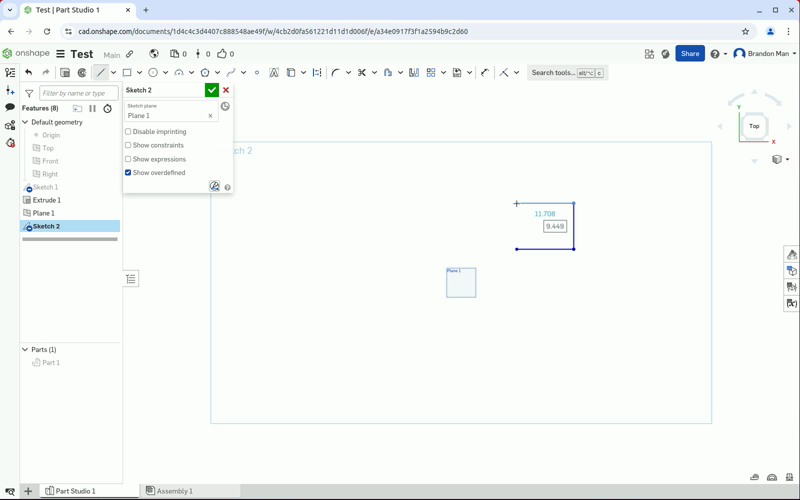
click(516, 203)
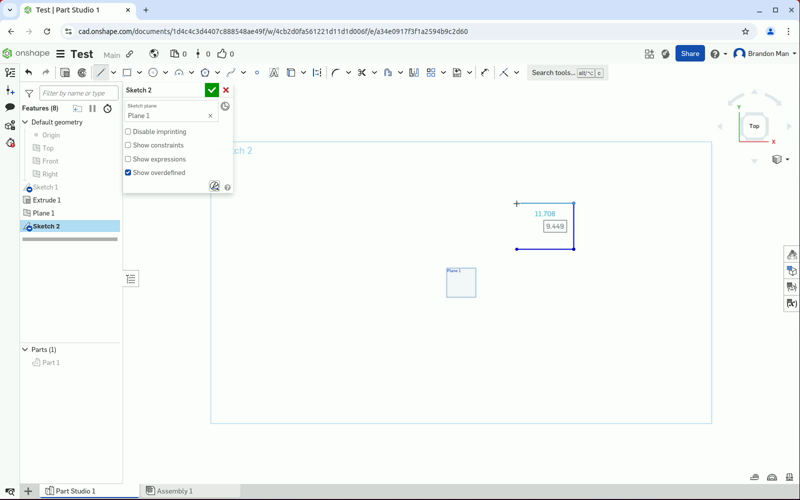
key_up(shift)
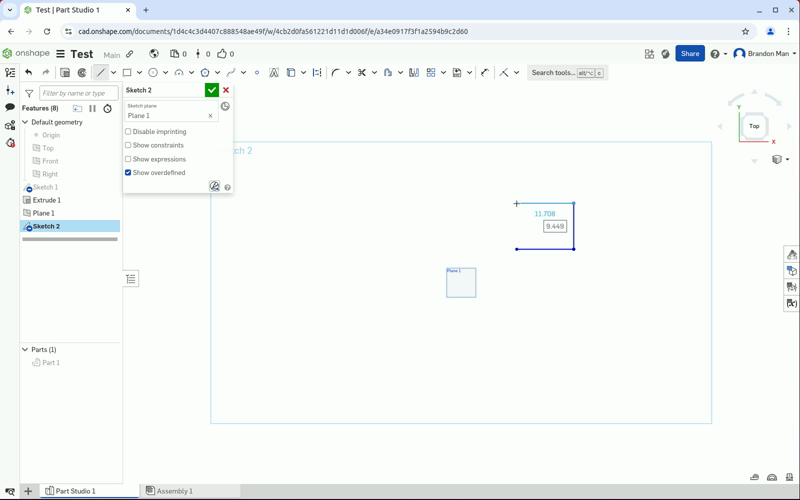
mouse_move(546, 203)
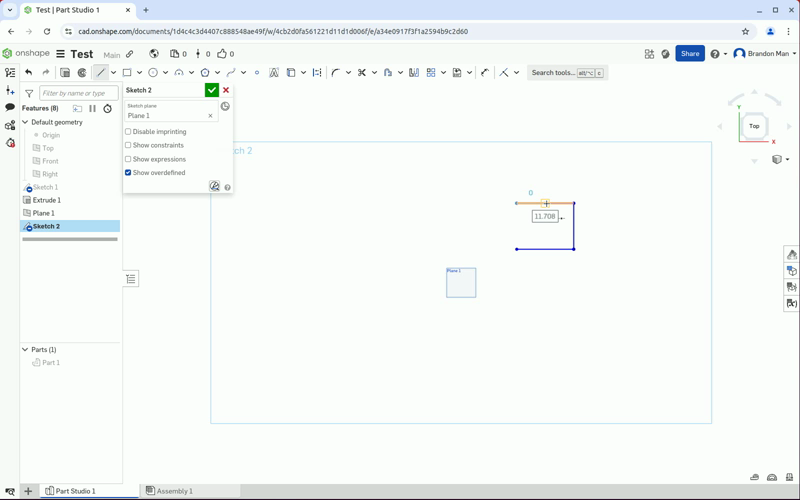
key_down(shift)
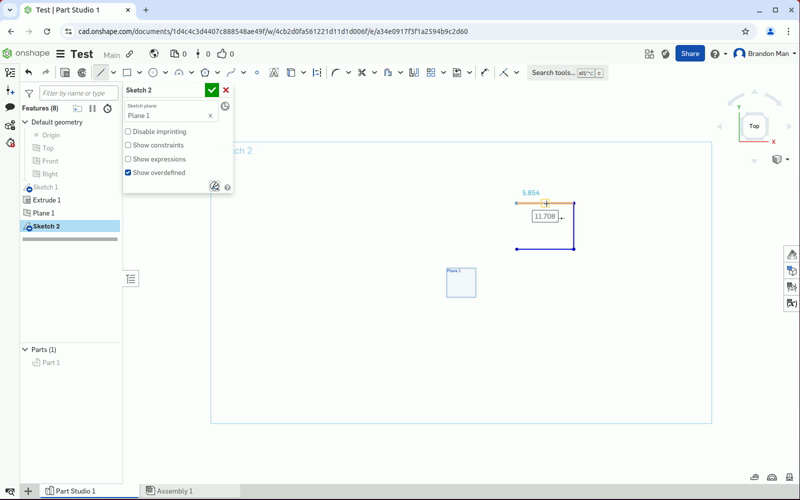
mouse_move(516, 249)
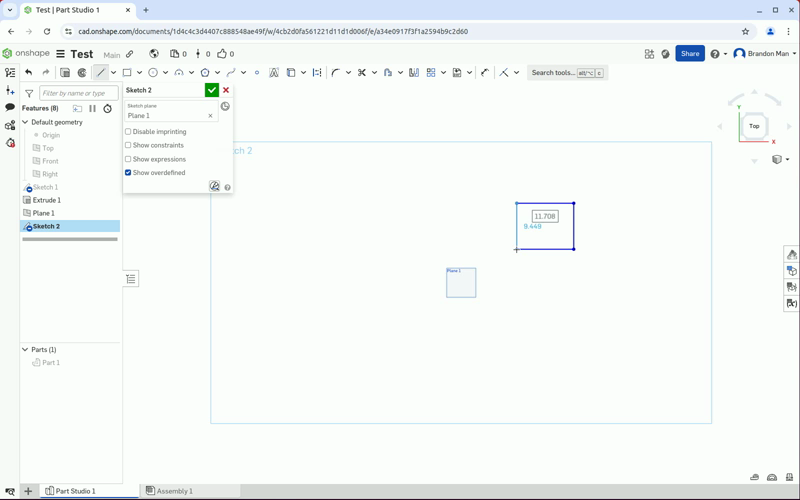
key_up(shift)
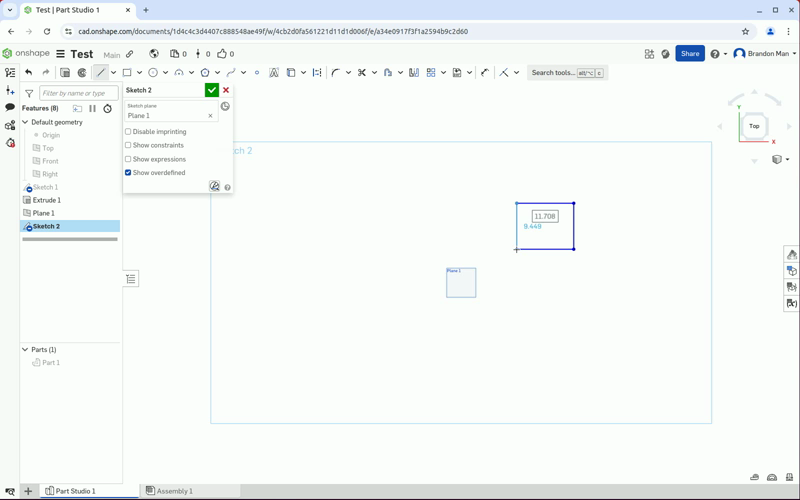
click(516, 249)
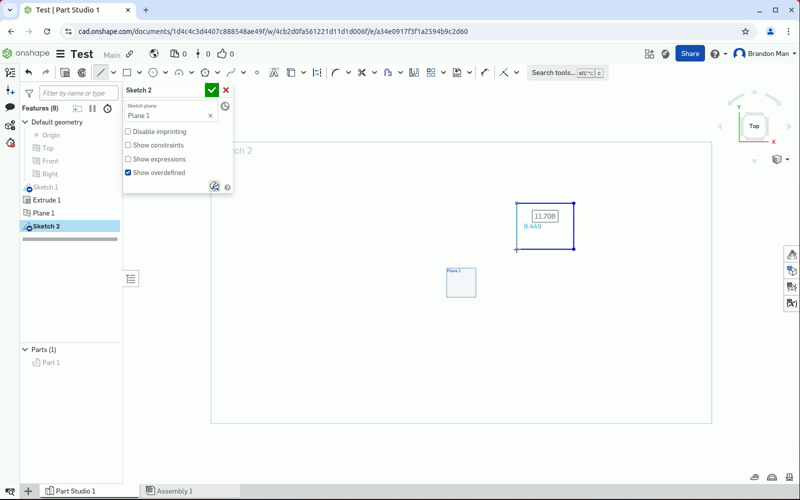
key(esc)
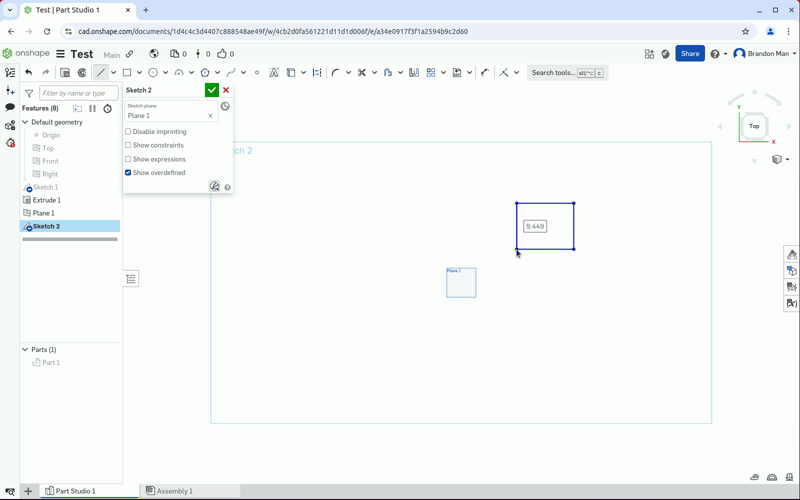
mouse_move(542, 225)
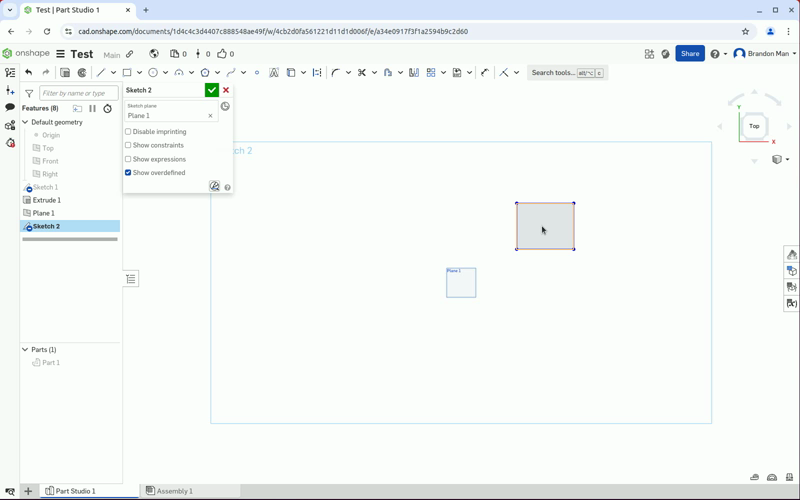
click(542, 225)
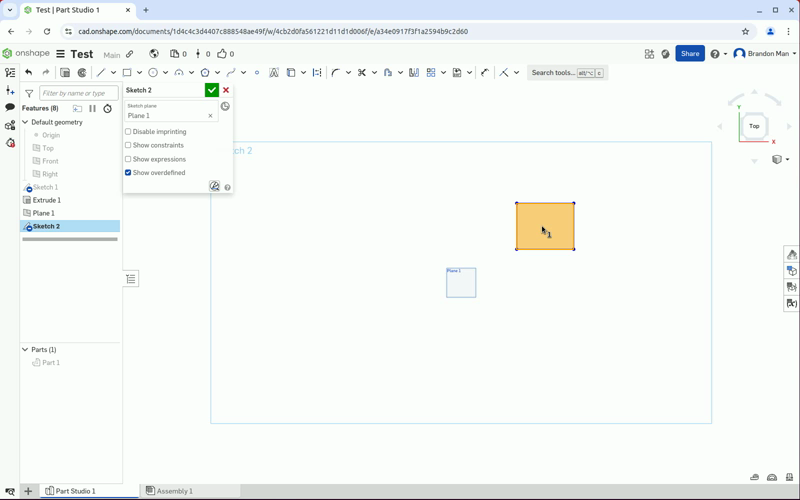
mouse_move(73, 352)
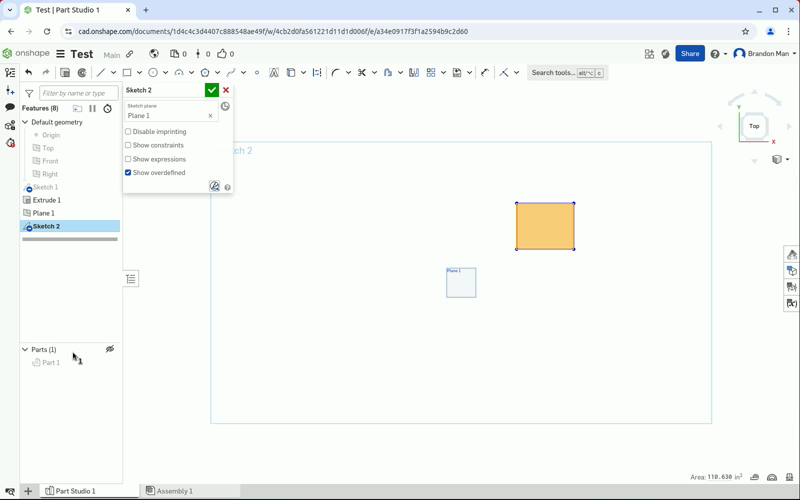
key(shift+y)
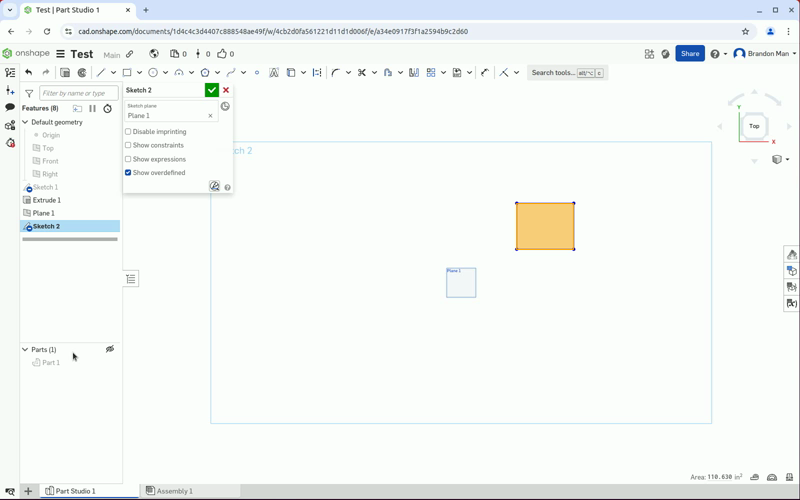
key(shift+e)
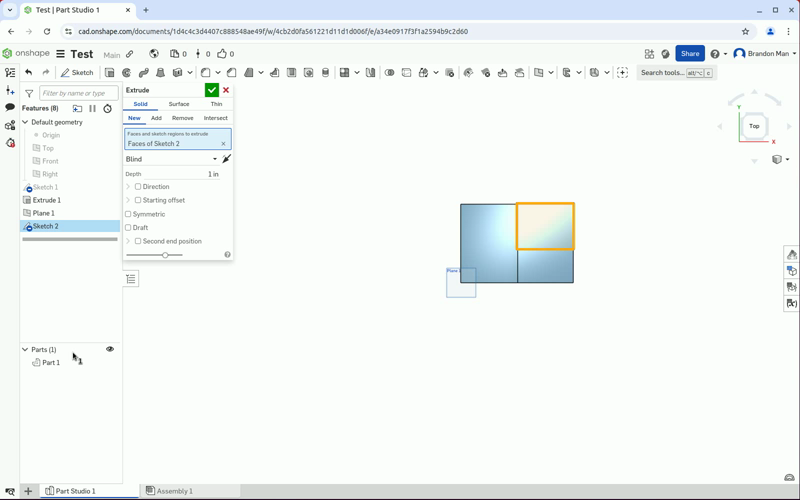
mouse_move(143, 106)
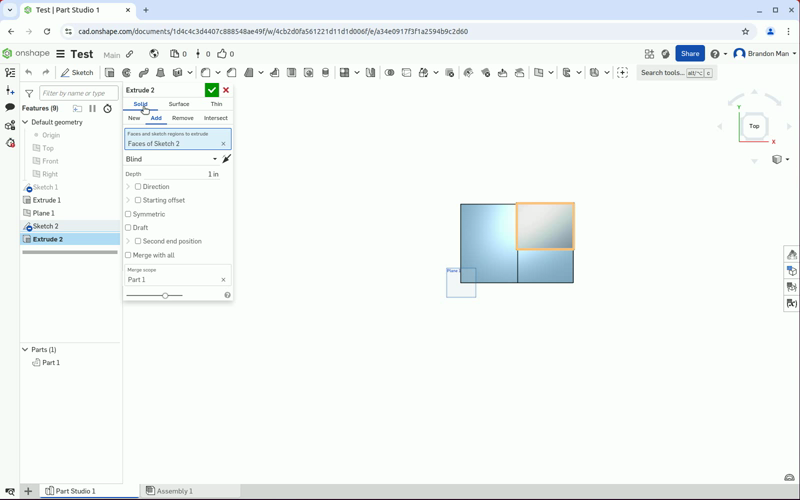
click(143, 106)
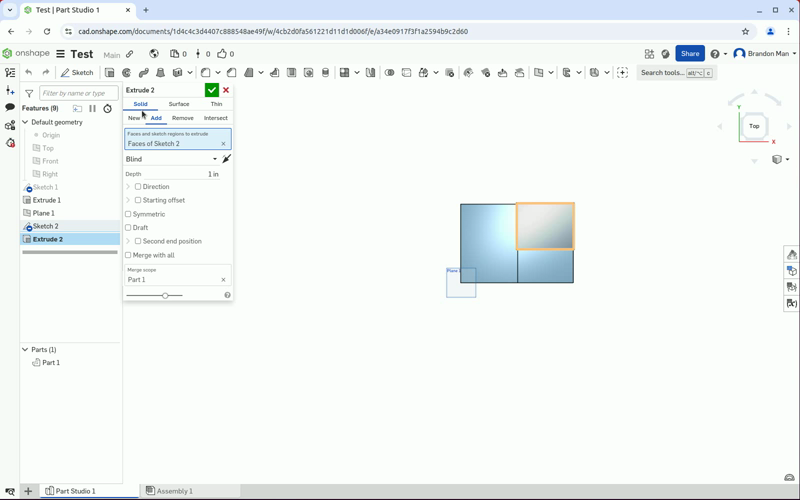
mouse_move(137, 120)
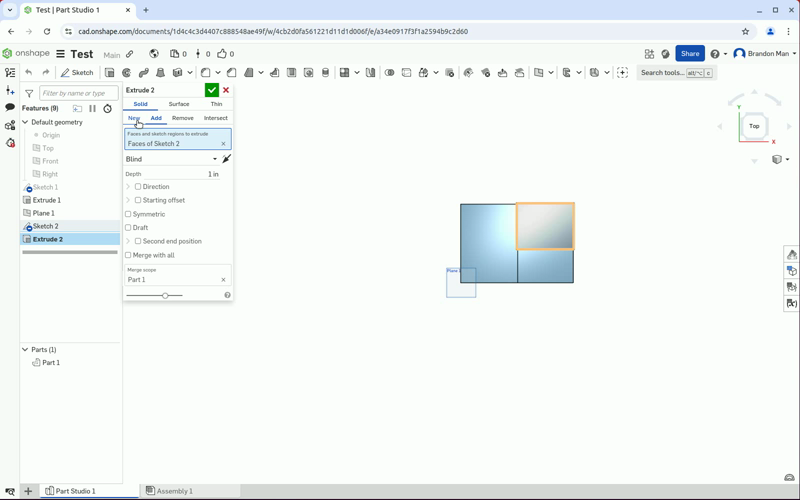
click(137, 120)
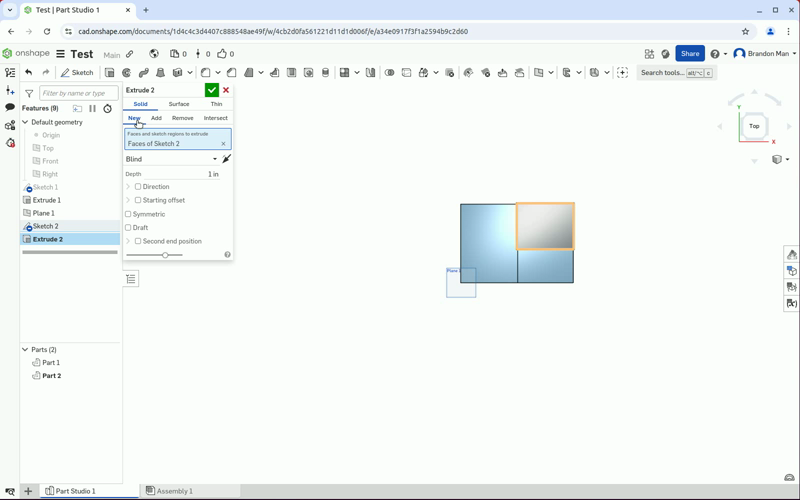
key(tab, 4)
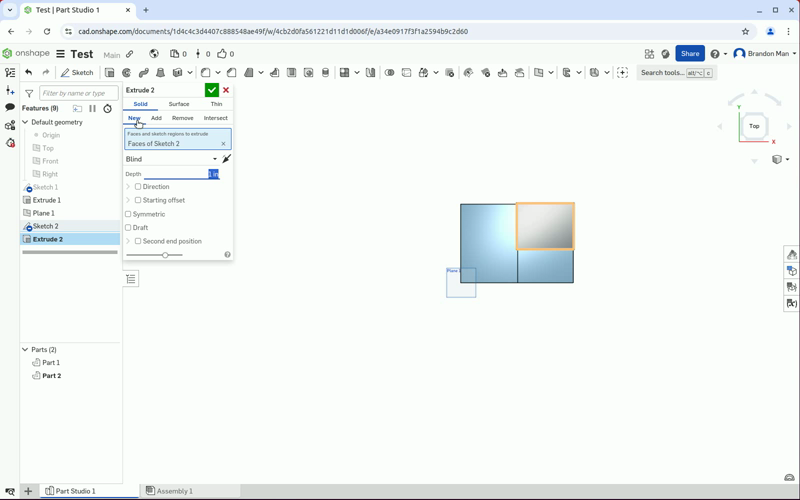
text(2.889)
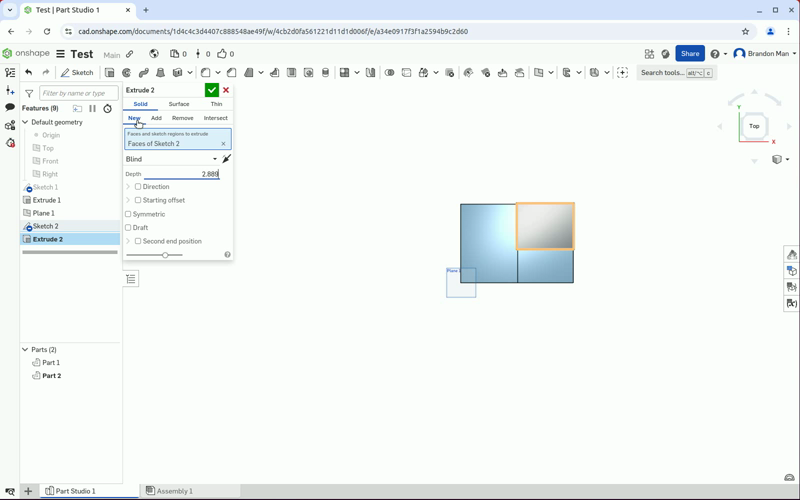
key(enter)
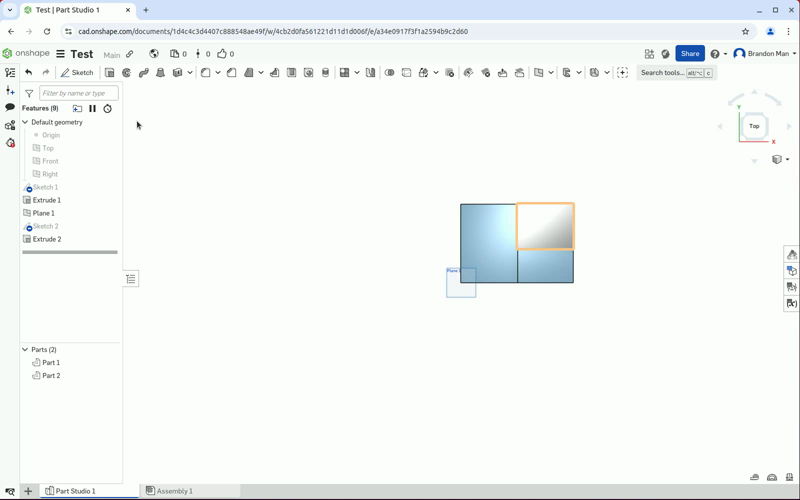
key(shift+h)
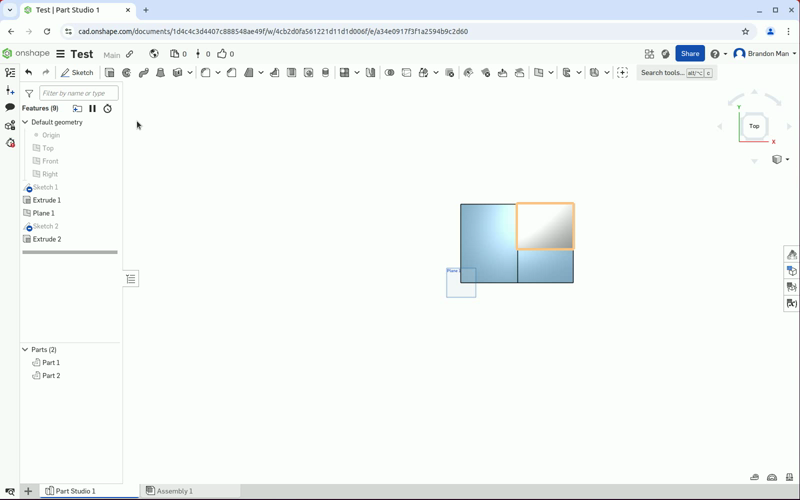
key(shift+h)
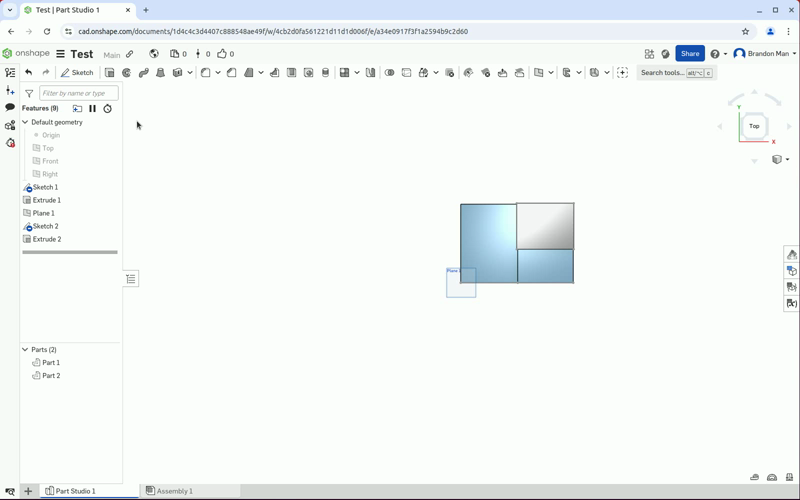
key(shift+7)
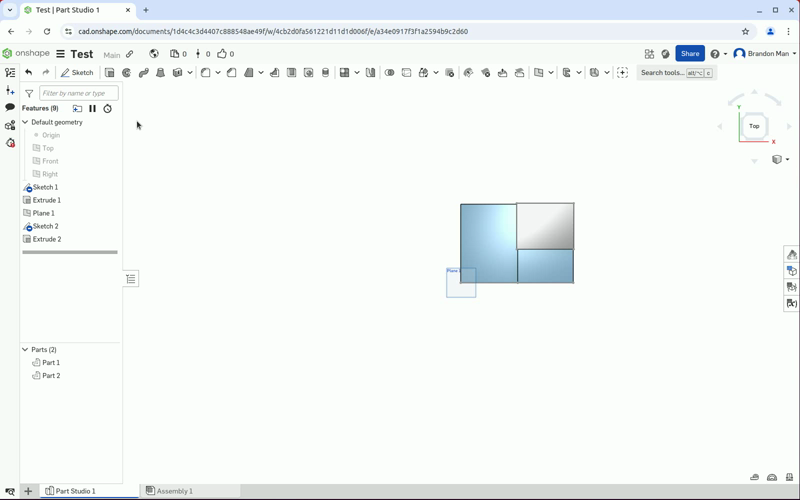
key(up, 3)
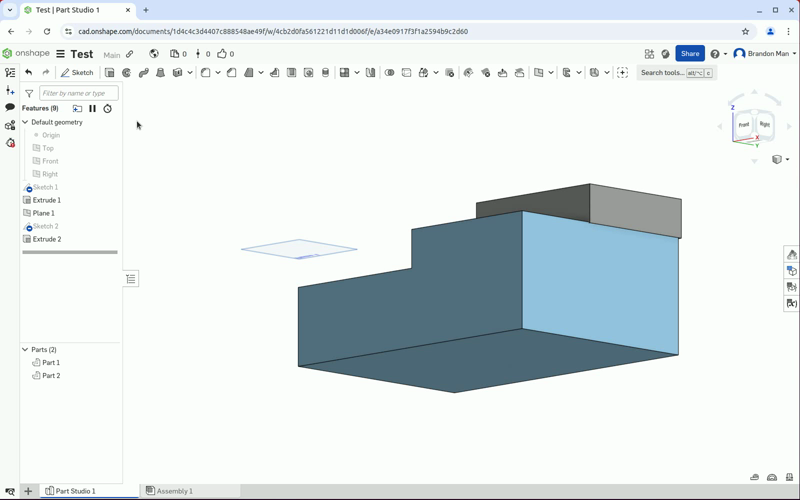
key(left, 3)
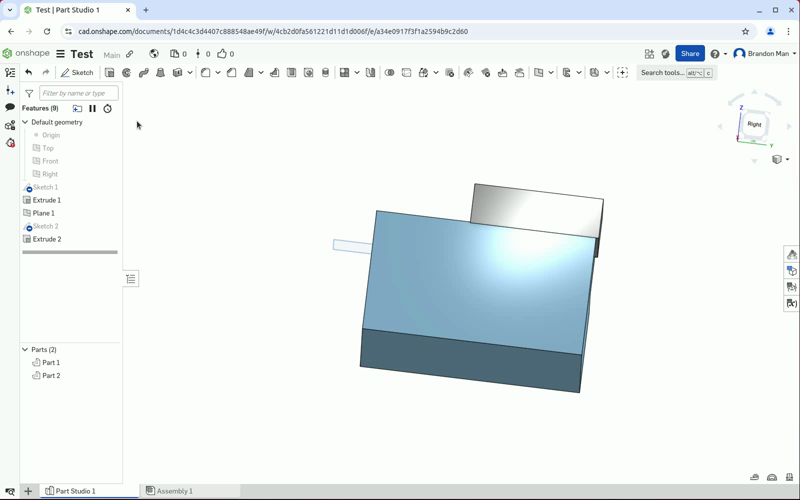
key(right, 3)
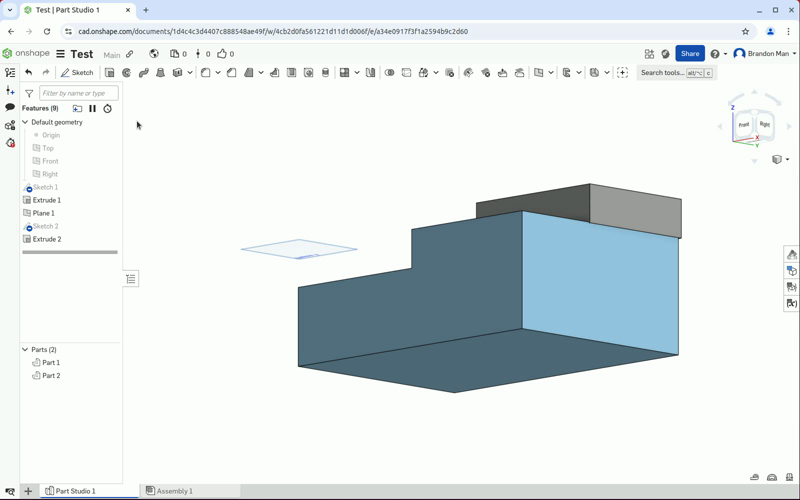
key(down, 3)
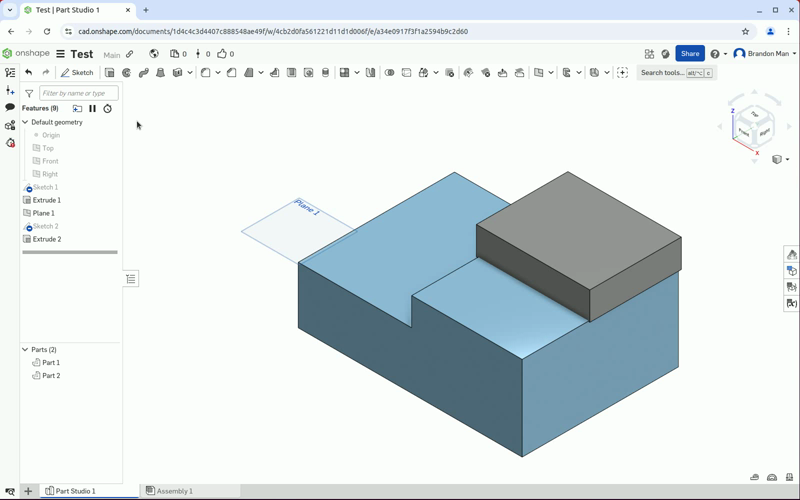
mouse_move(73, 189)
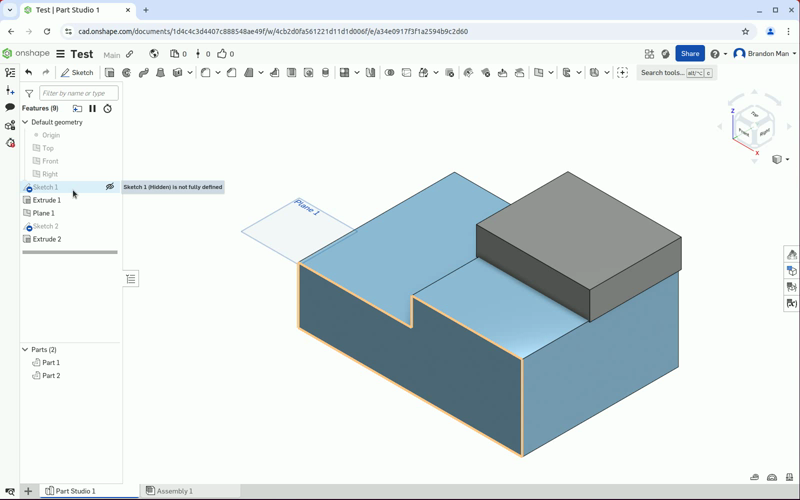
click(73, 189)